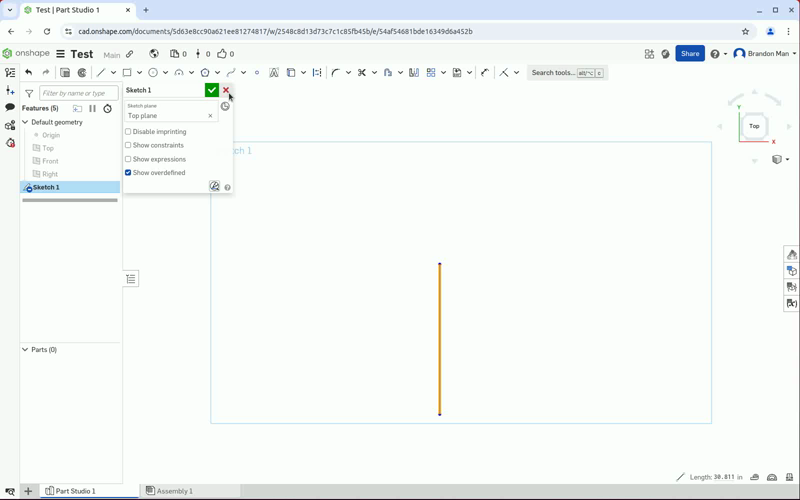
key(shift+h)
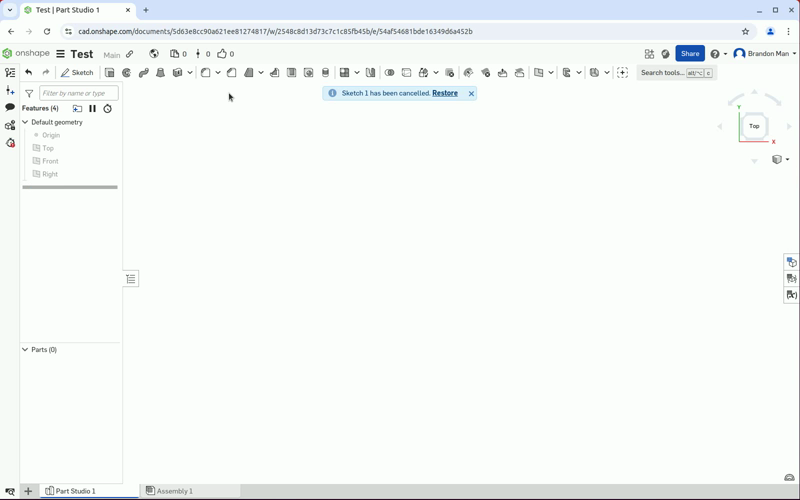
mouse_move(73, 352)
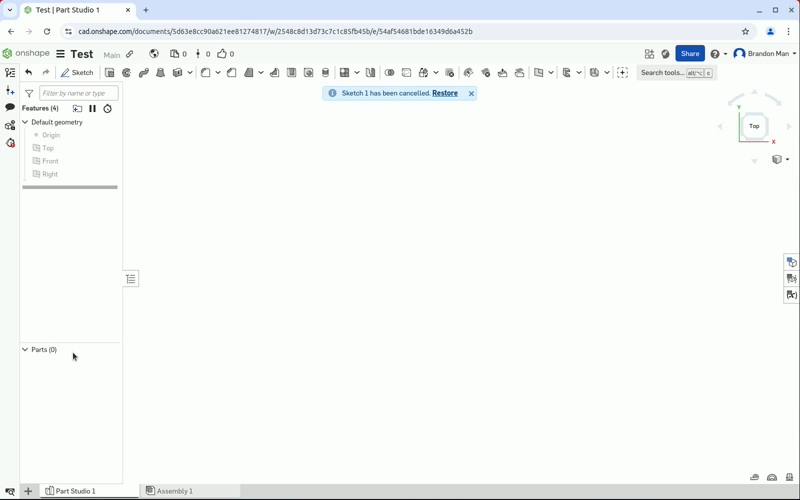
key(y)
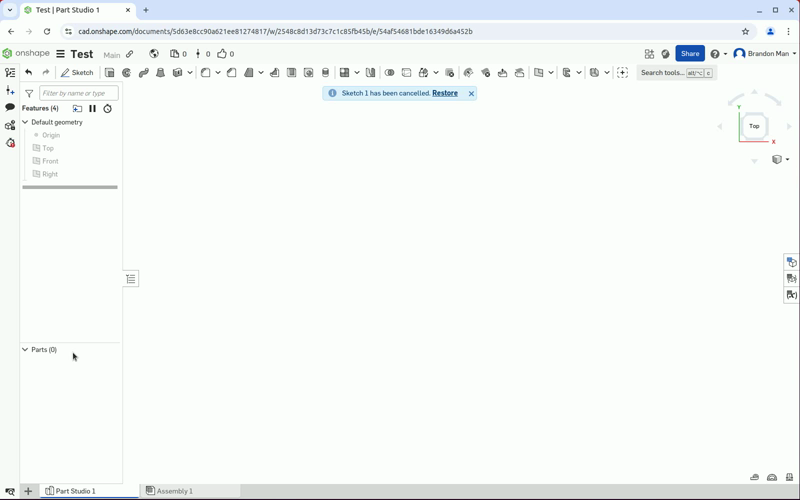
key(shift+p)
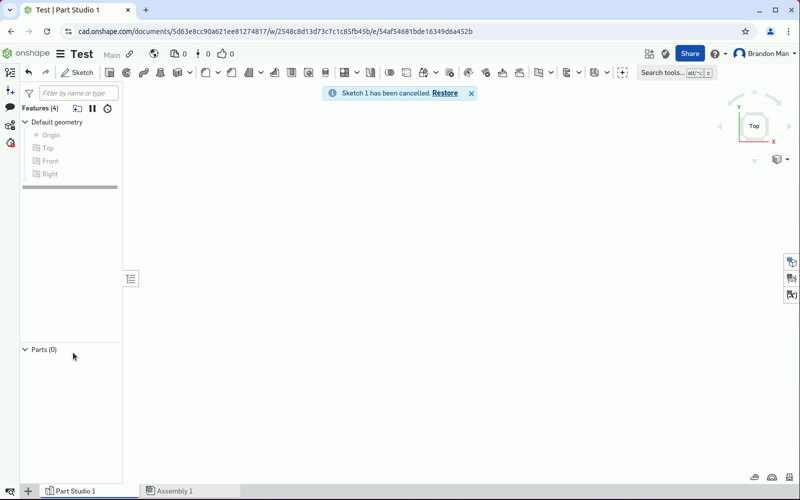
key(space)
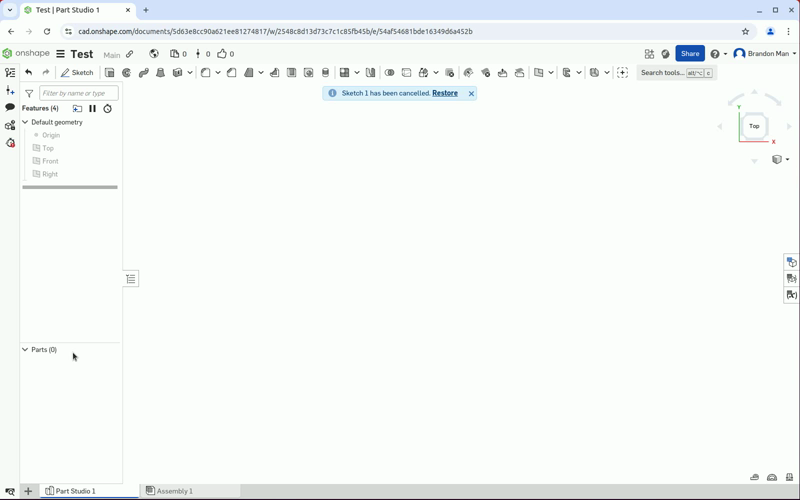
key_down(shift)
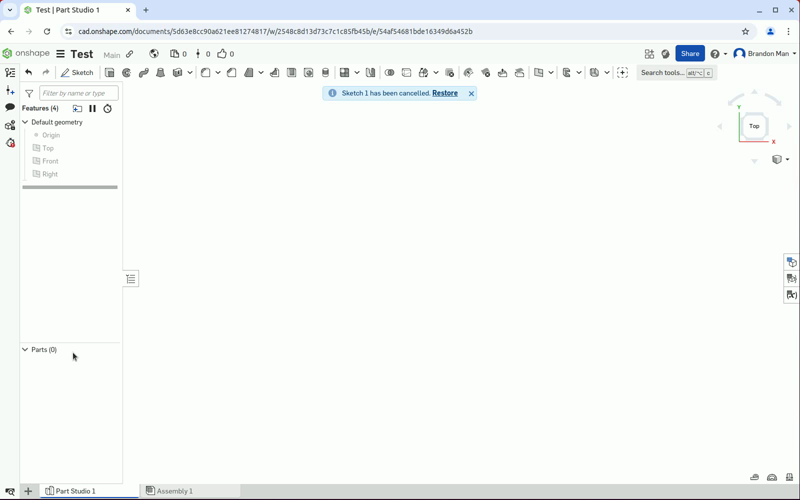
key(up)
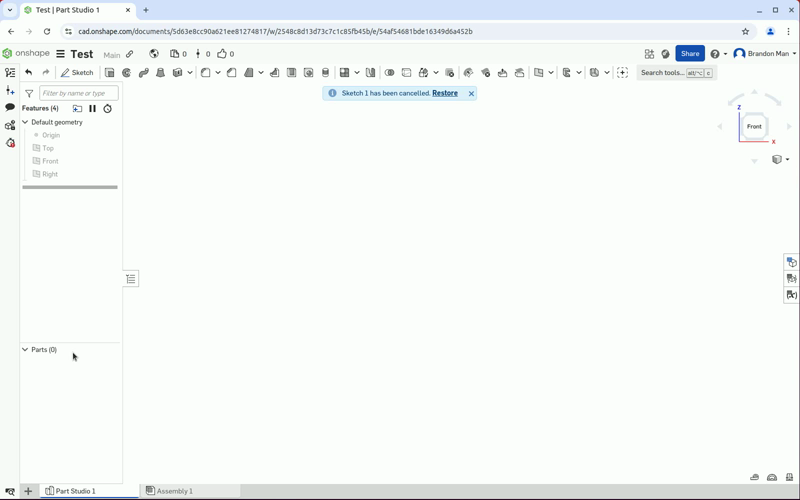
key_up(shift)
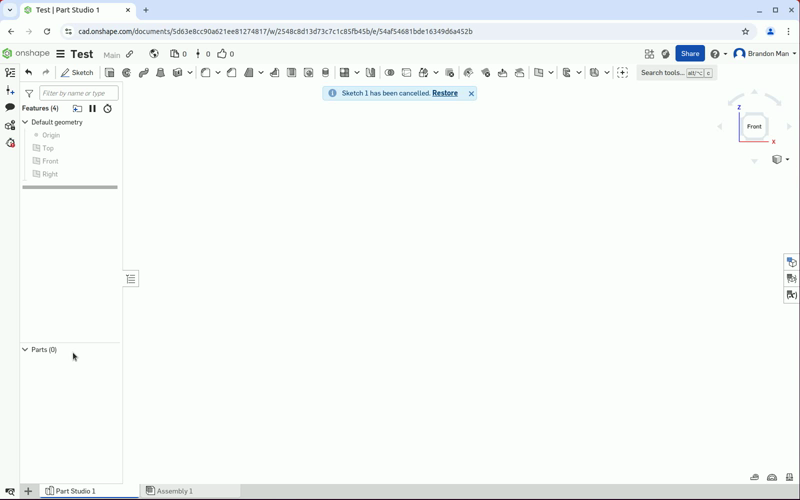
mouse_move(73, 352)
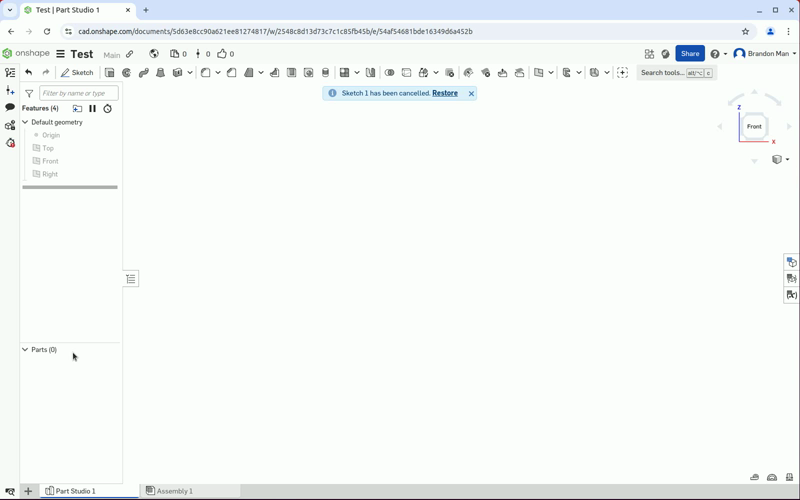
key(shift+y)
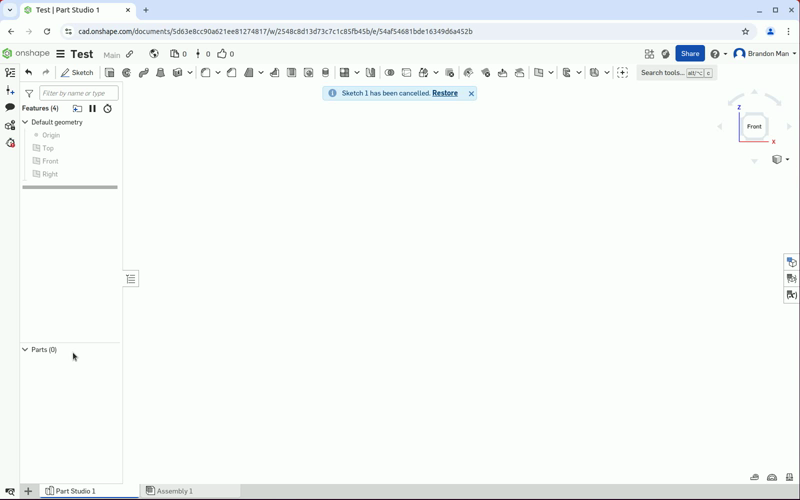
key(shift+s)
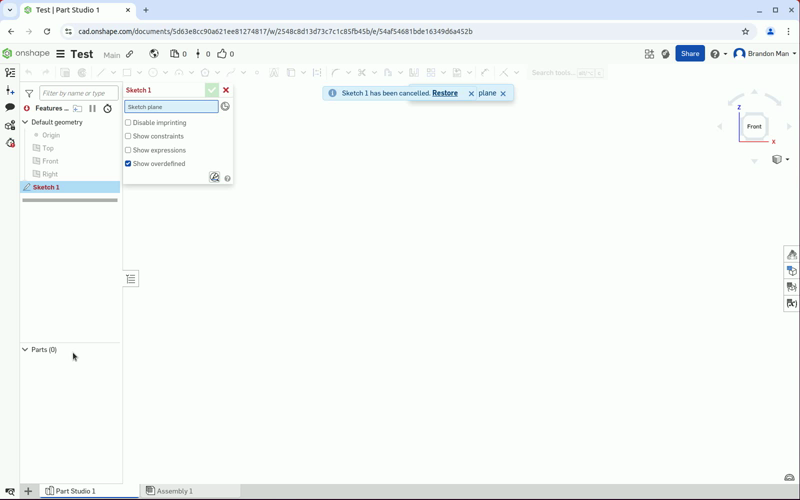
mouse_move(73, 163)
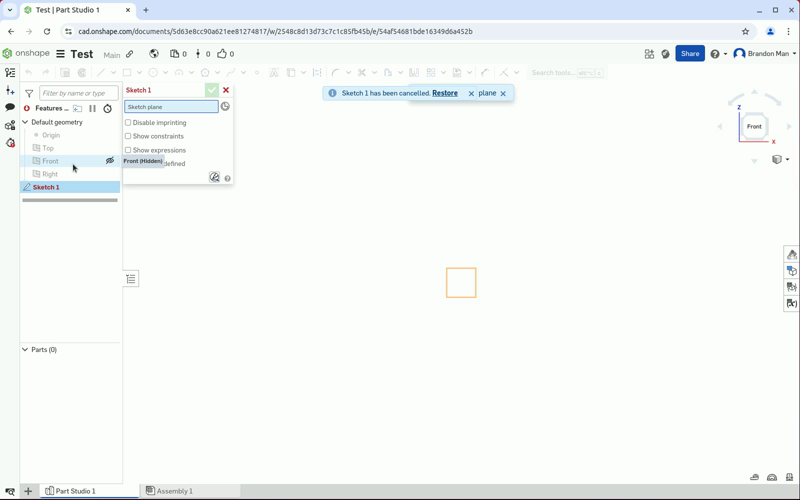
click(73, 163)
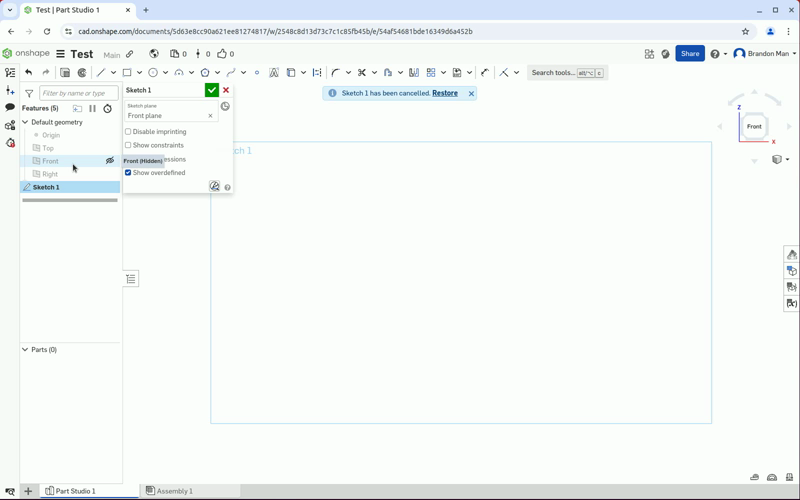
mouse_move(73, 352)
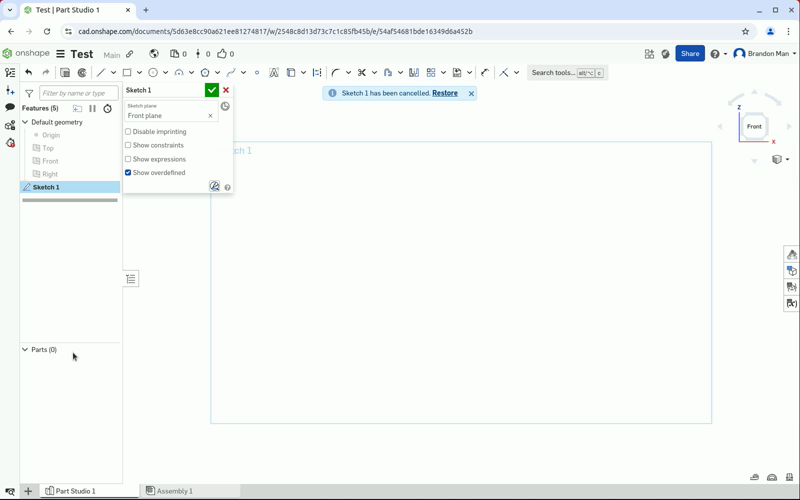
key(y)
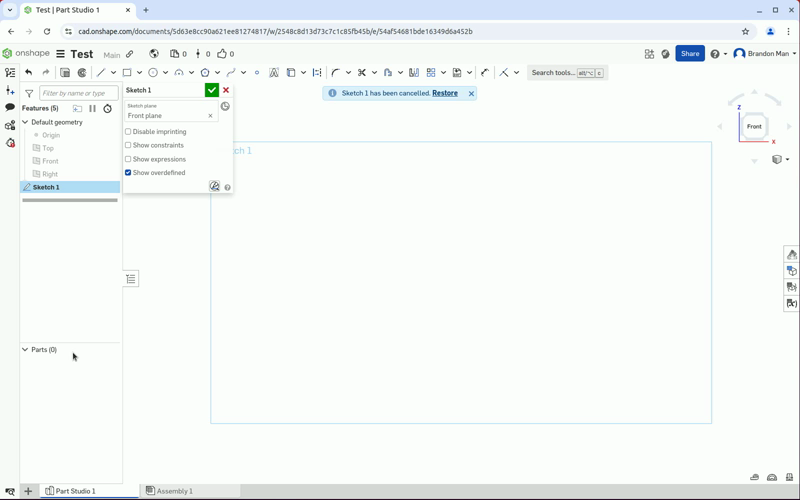
key(a)
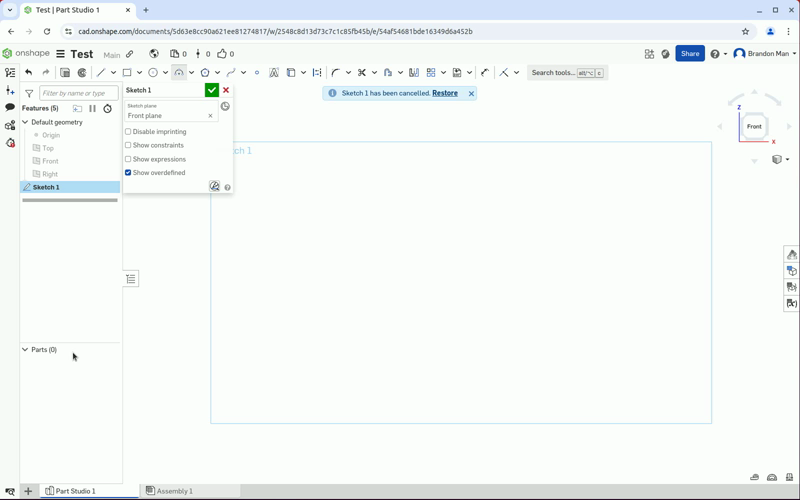
key_down(shift)
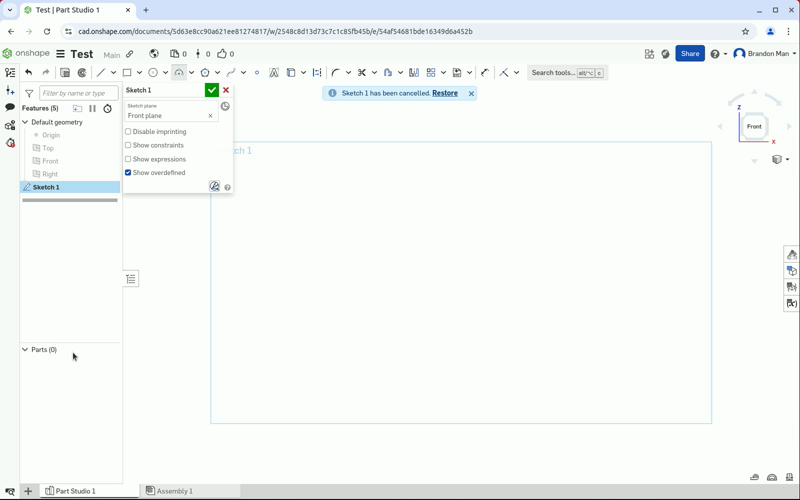
mouse_move(401, 282)
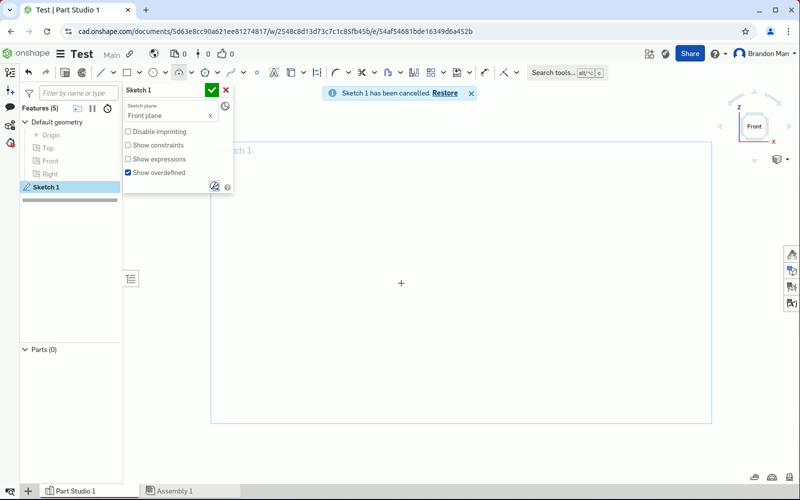
click(401, 282)
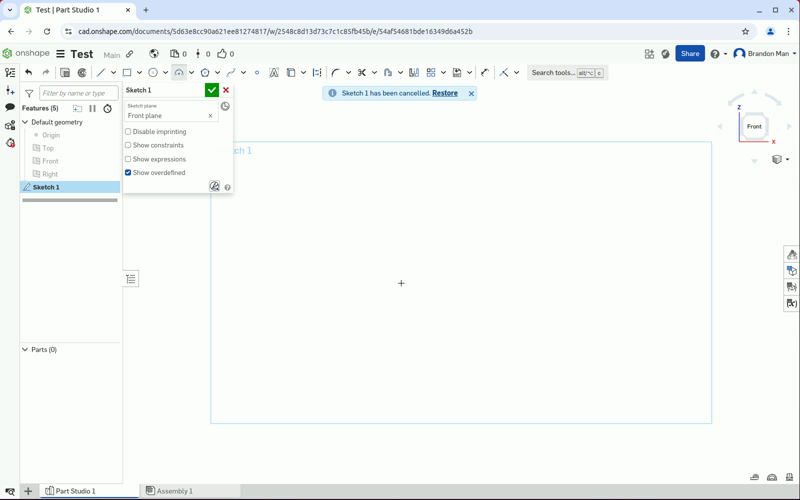
key_up(shift)
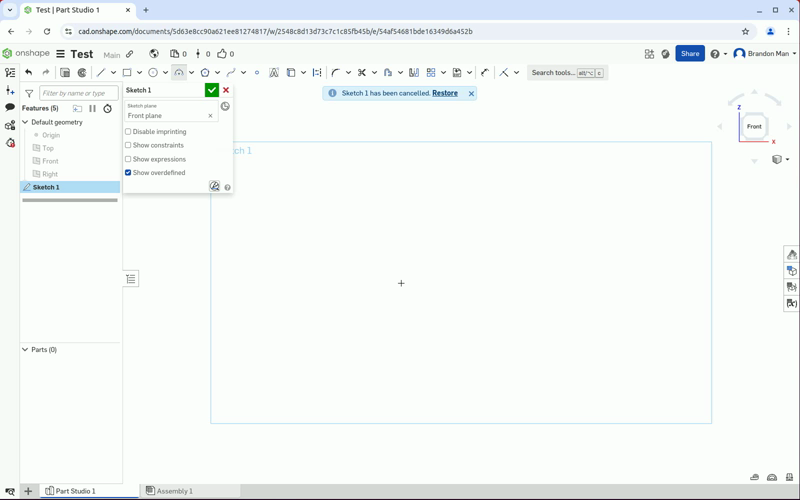
key_down(shift)
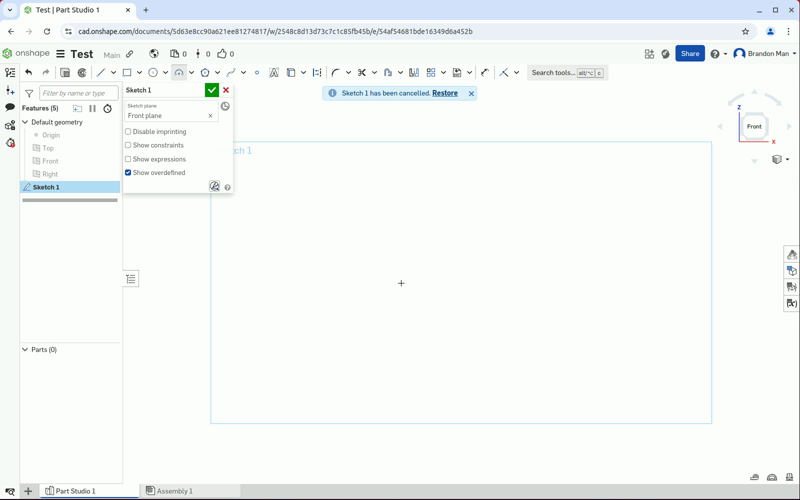
mouse_move(520, 282)
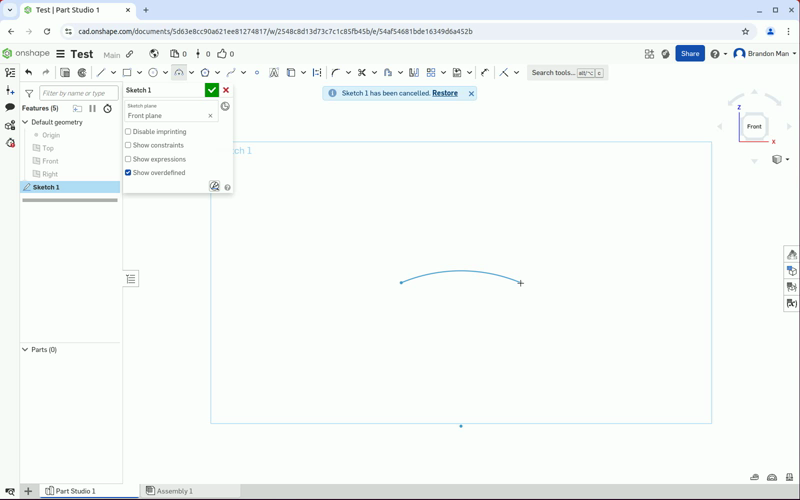
click(520, 282)
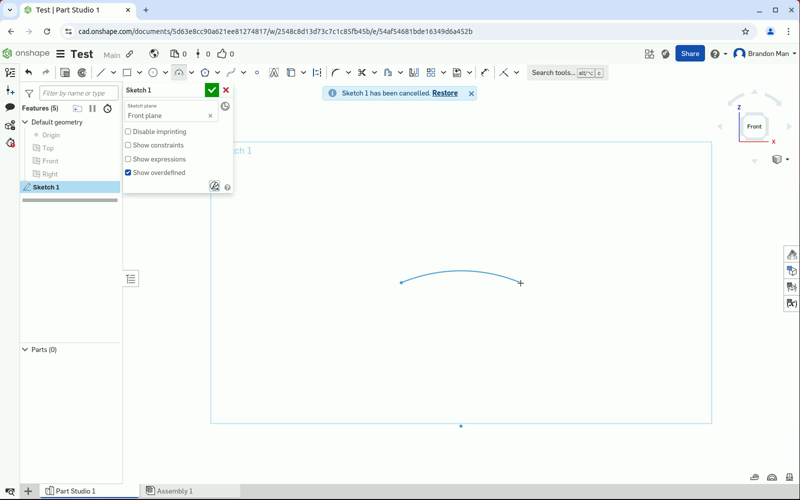
mouse_move(460, 342)
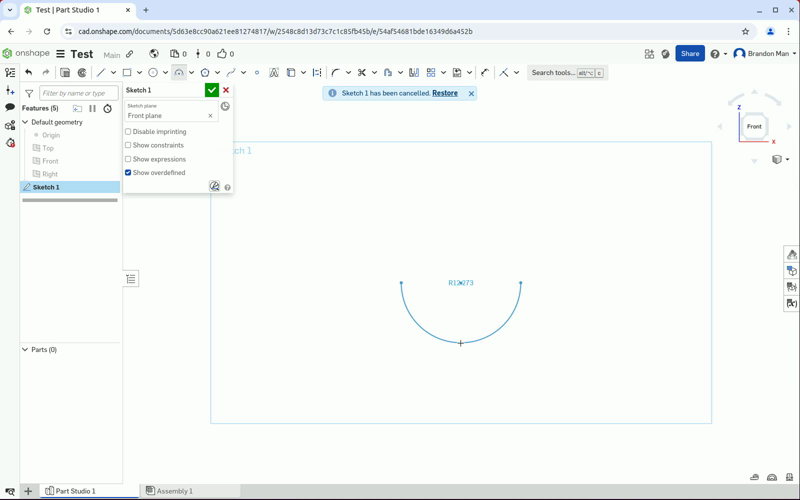
click(460, 342)
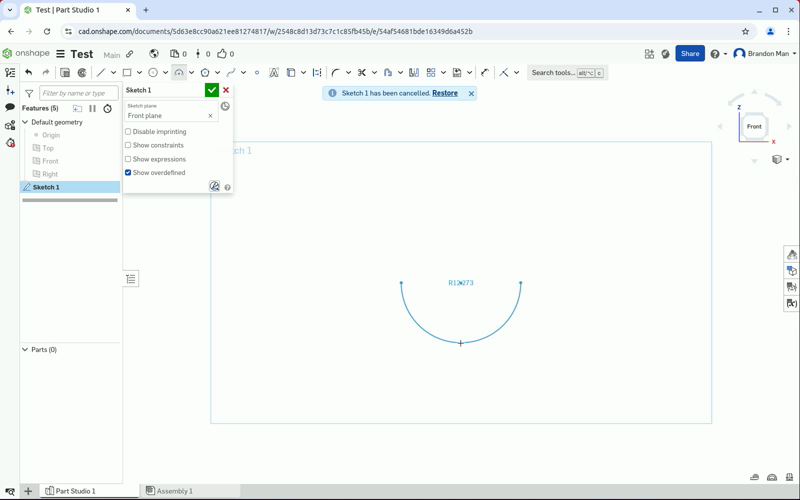
key_up(shift)
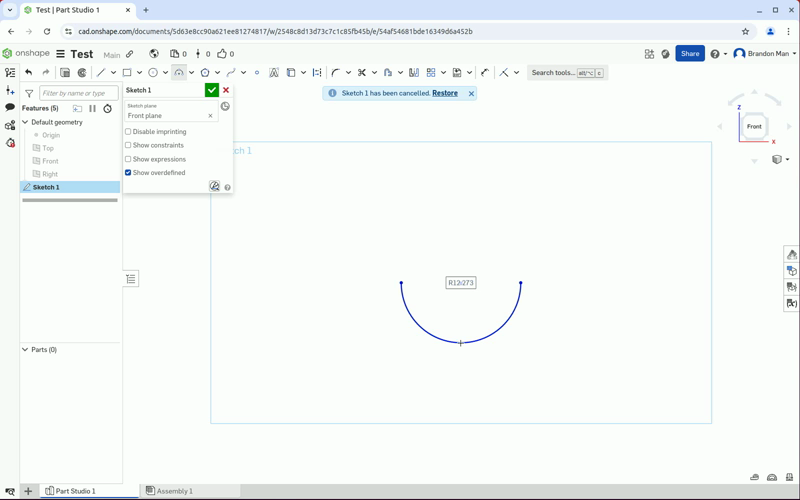
key(esc)
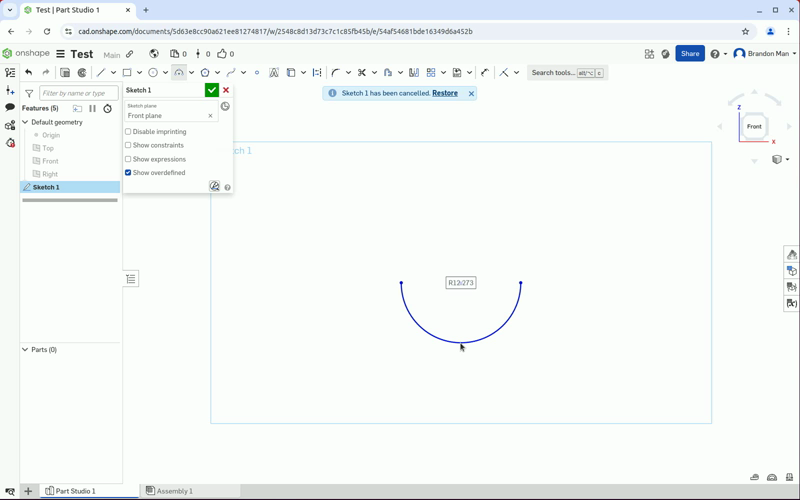
key(l)
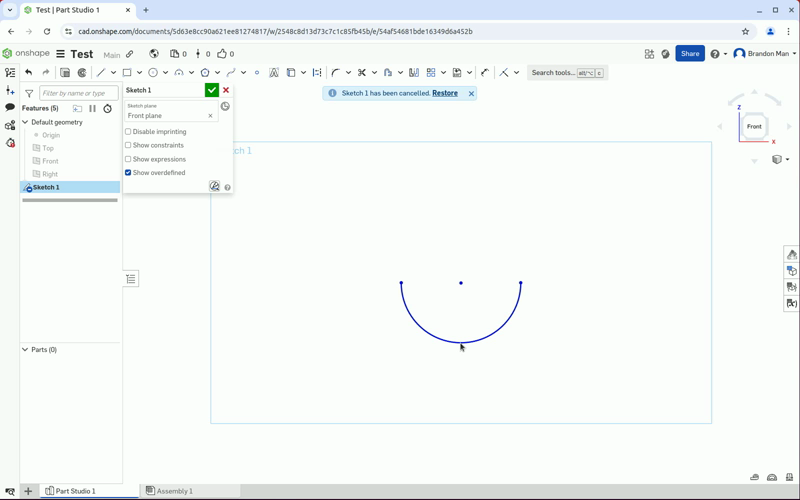
mouse_move(520, 282)
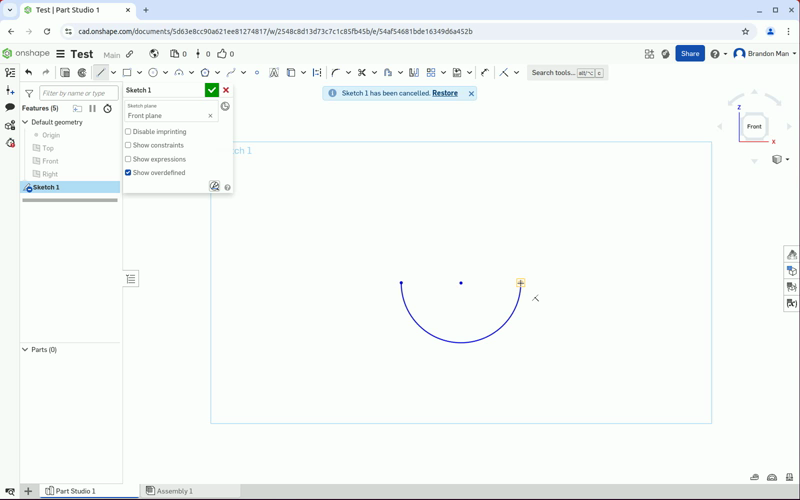
click(520, 282)
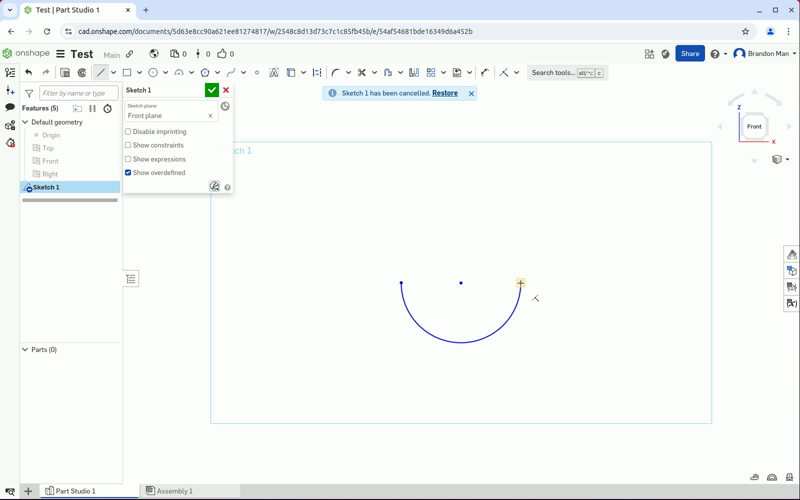
key_down(shift)
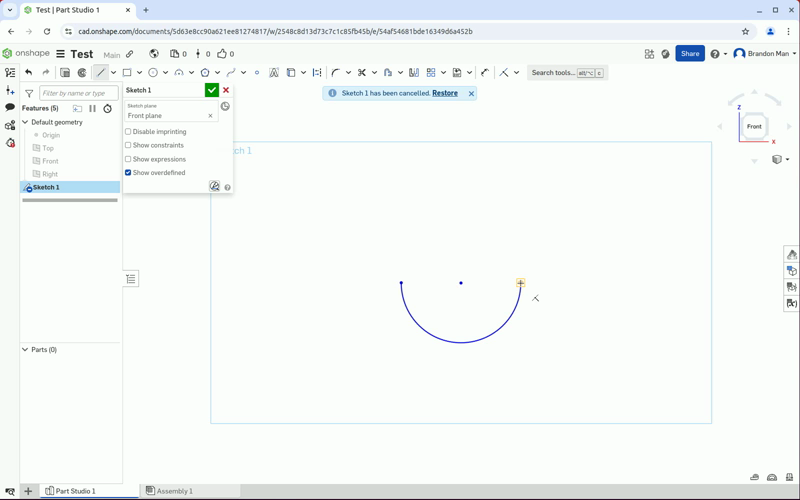
mouse_move(520, 170)
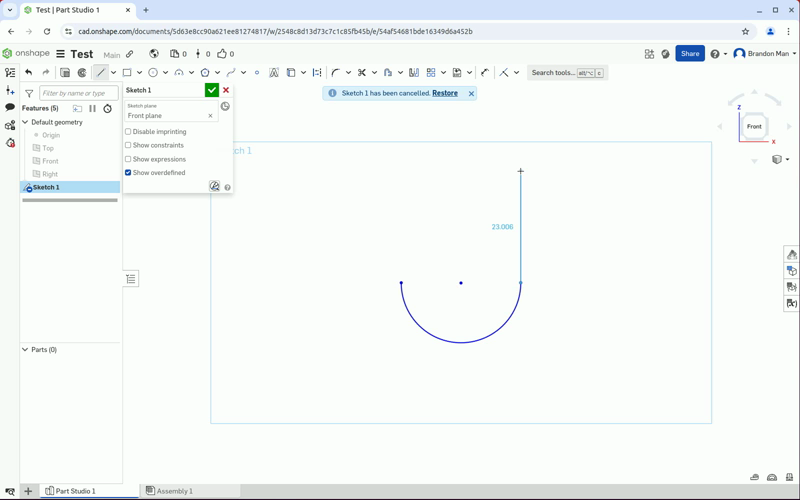
click(520, 170)
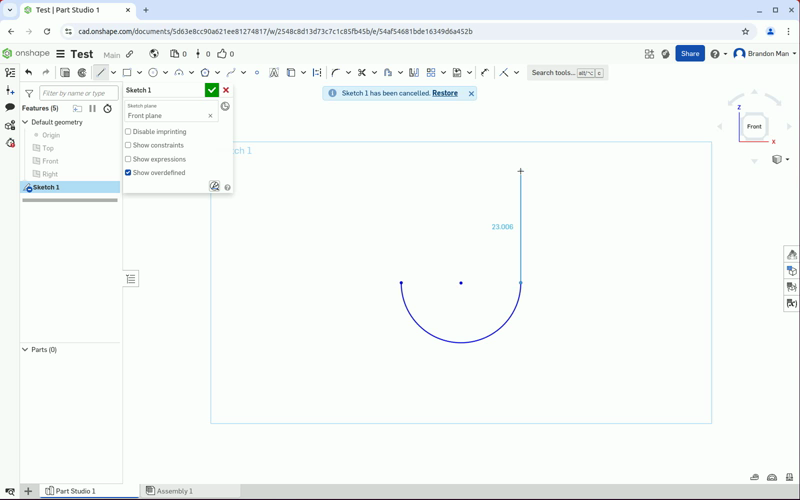
key_up(shift)
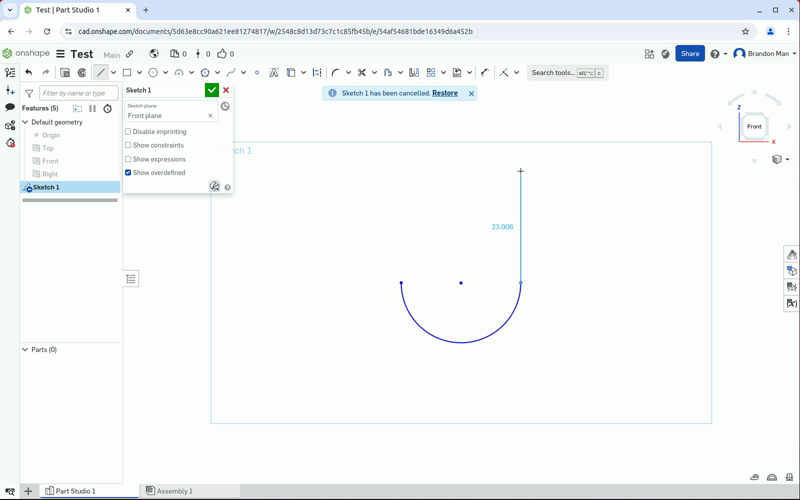
key_down(shift)
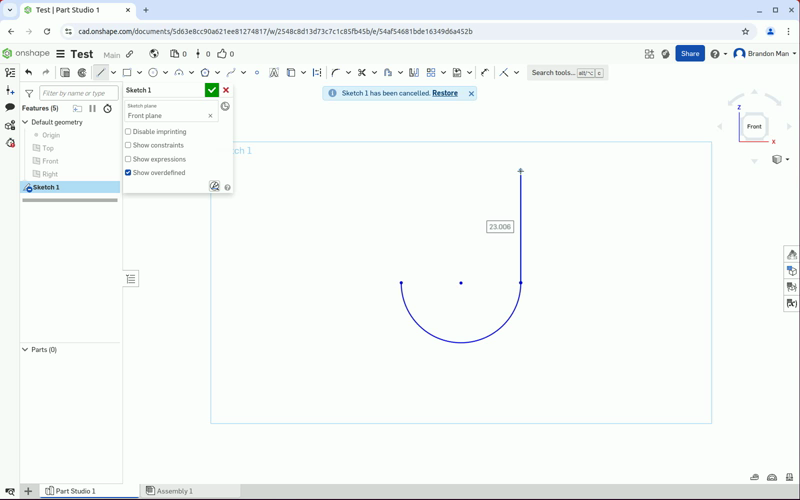
mouse_move(401, 170)
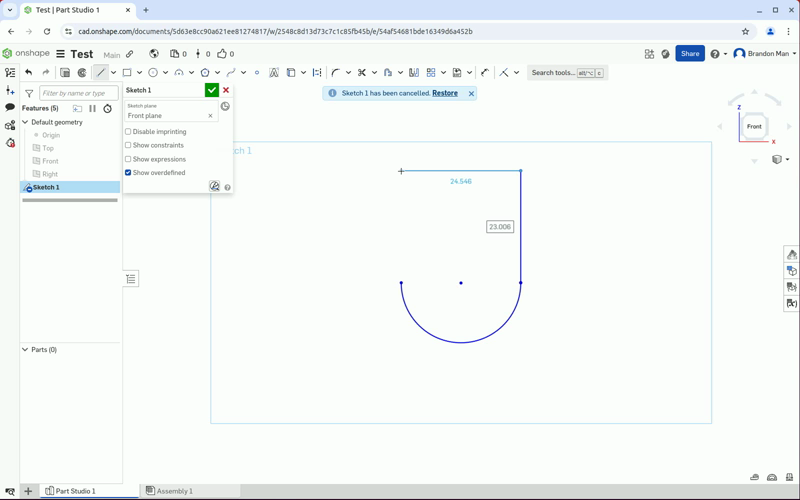
click(401, 170)
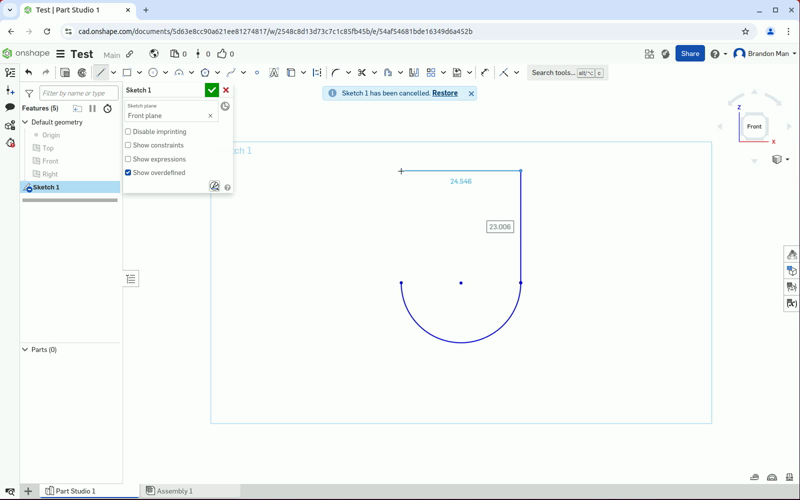
key_up(shift)
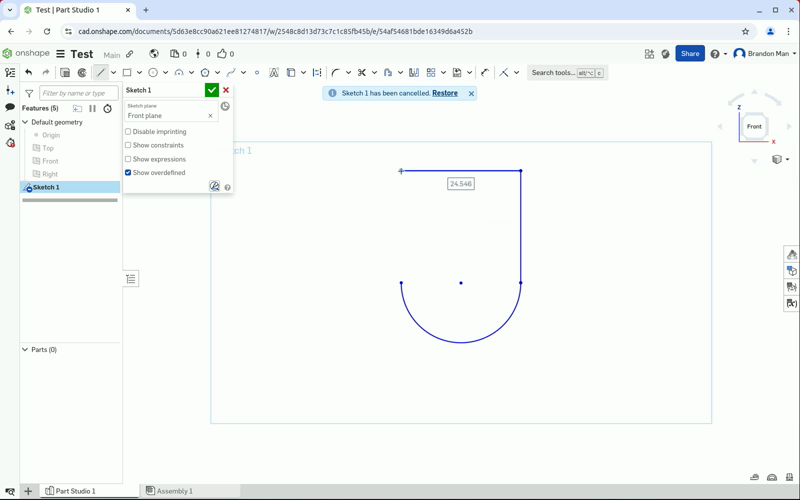
key_down(shift)
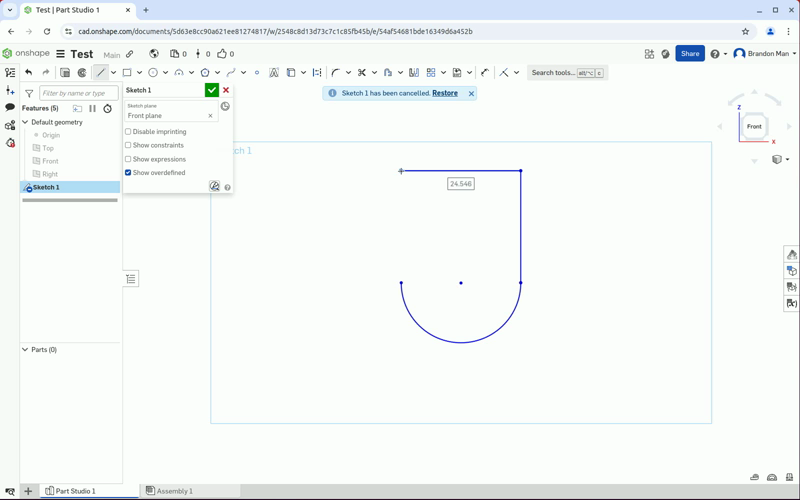
mouse_move(401, 282)
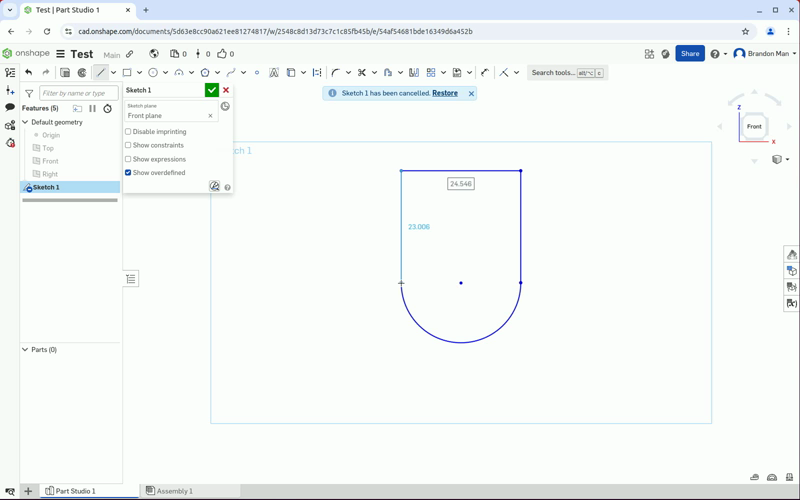
key_up(shift)
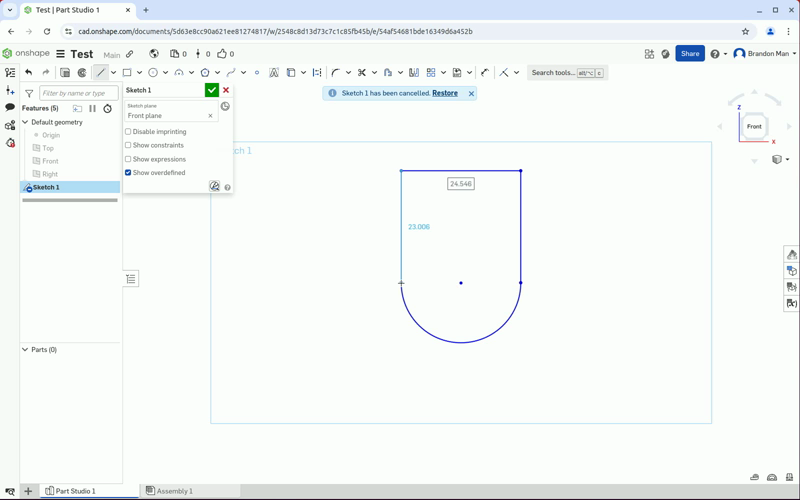
click(401, 282)
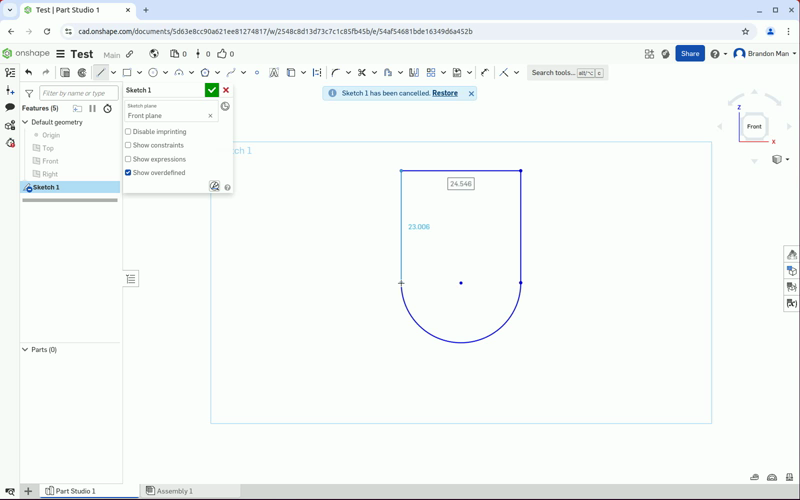
key(esc)
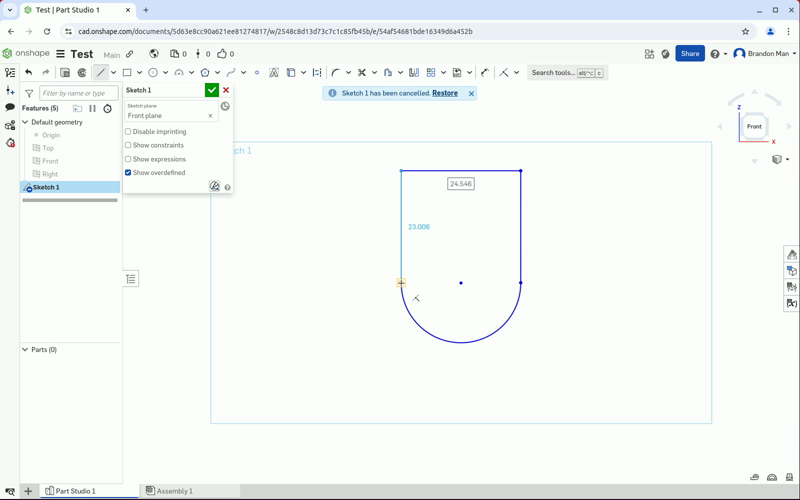
mouse_move(504, 275)
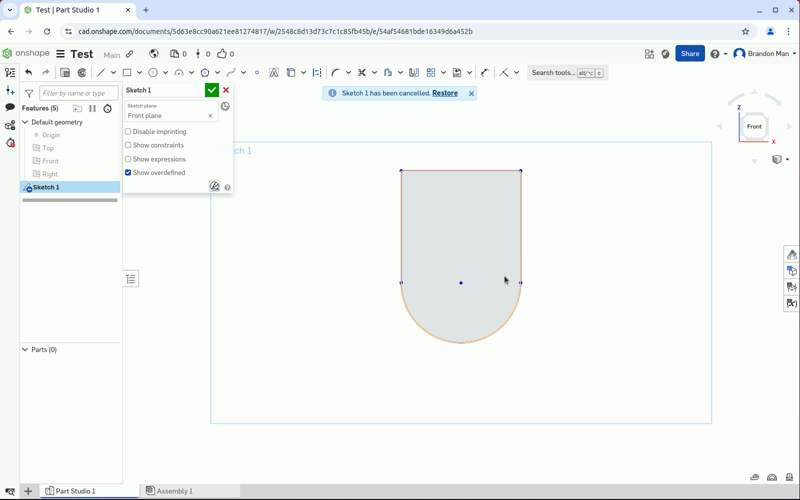
click(504, 275)
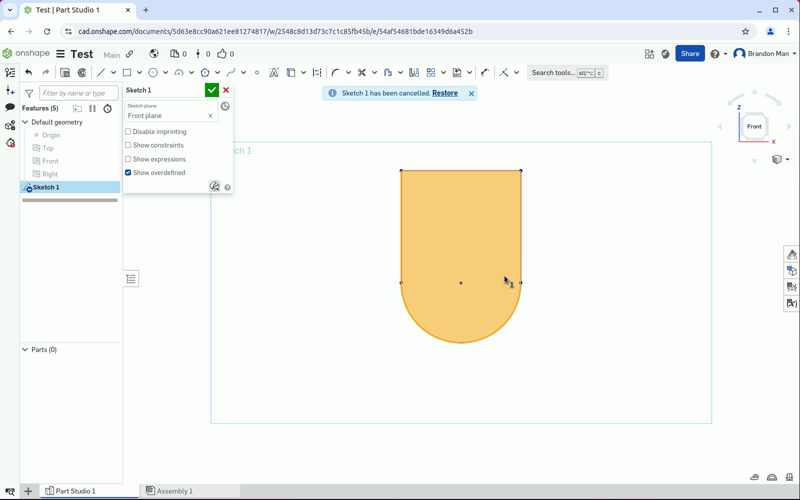
mouse_move(73, 352)
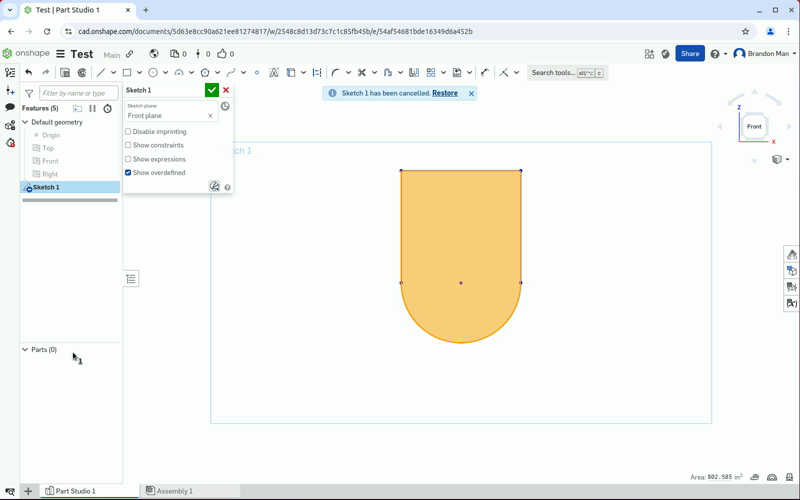
key(shift+y)
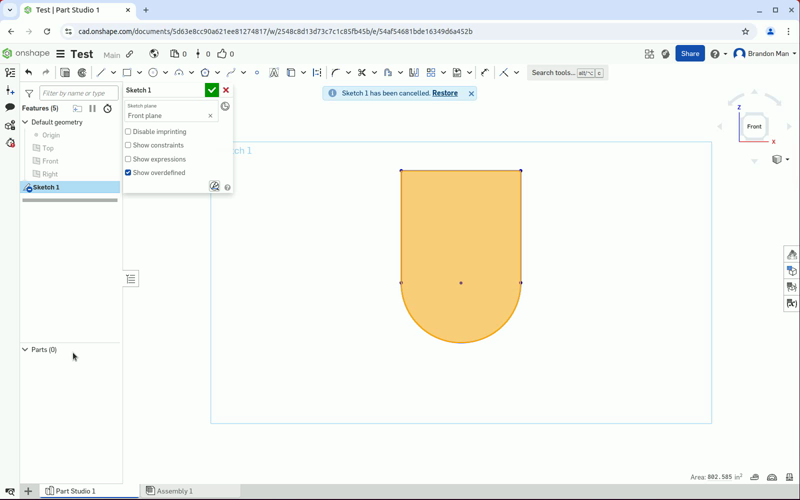
key(shift+e)
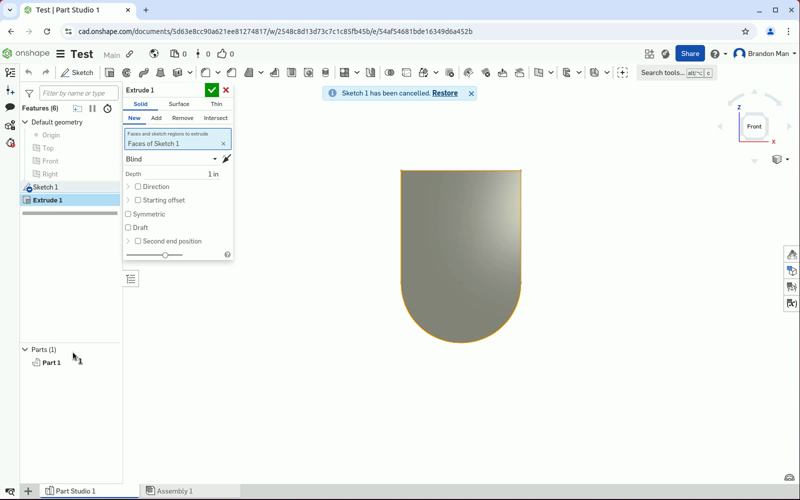
mouse_move(143, 106)
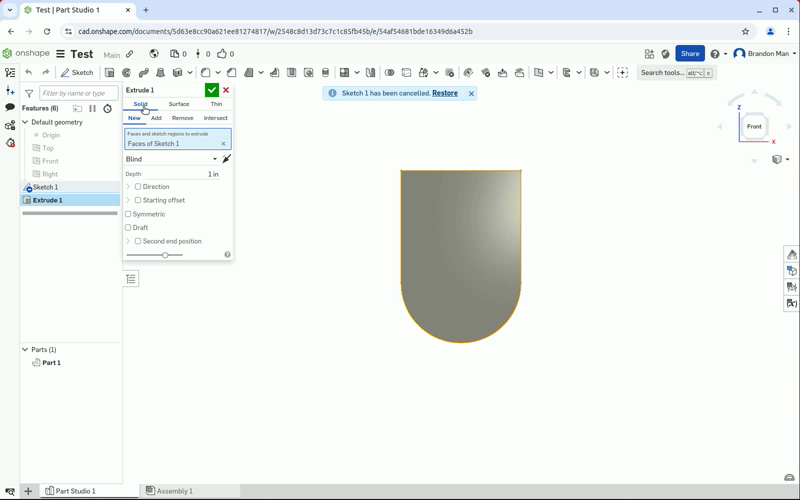
click(143, 106)
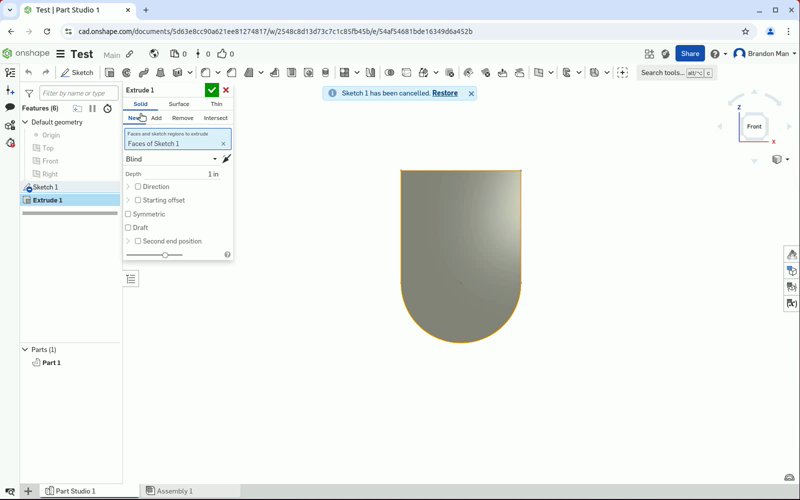
mouse_move(137, 120)
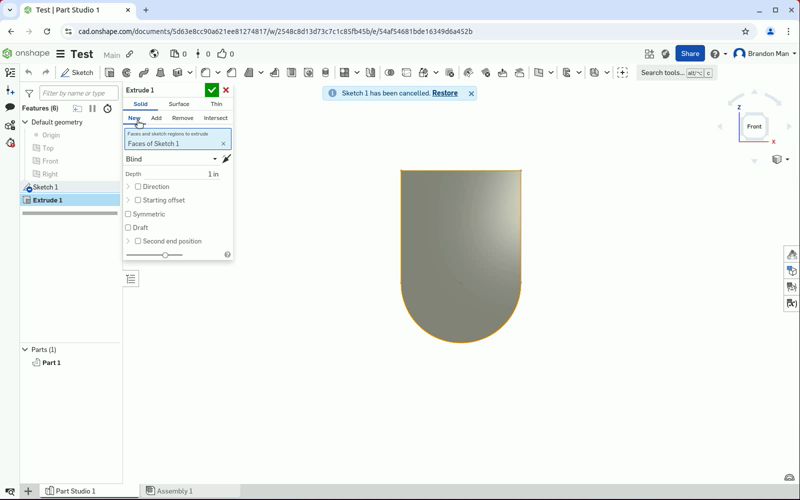
click(137, 120)
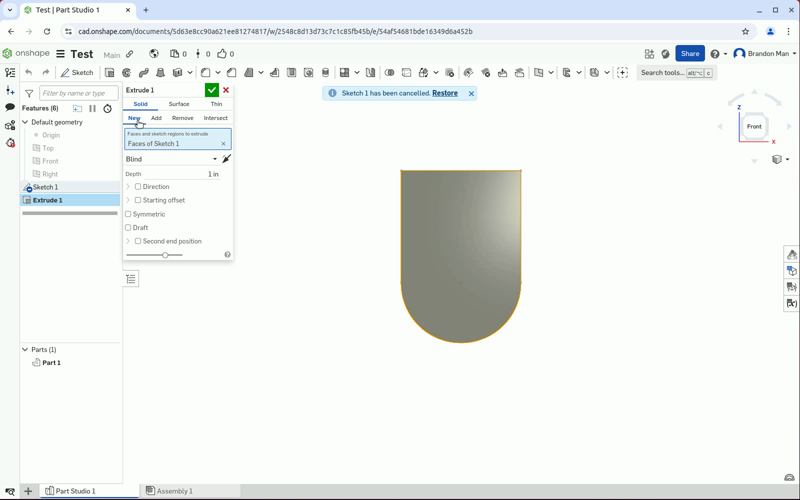
key(tab, 4)
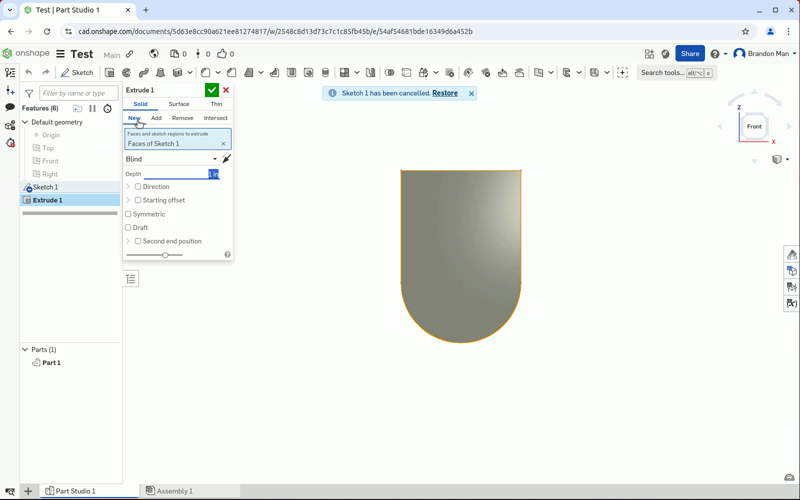
text(3.129)
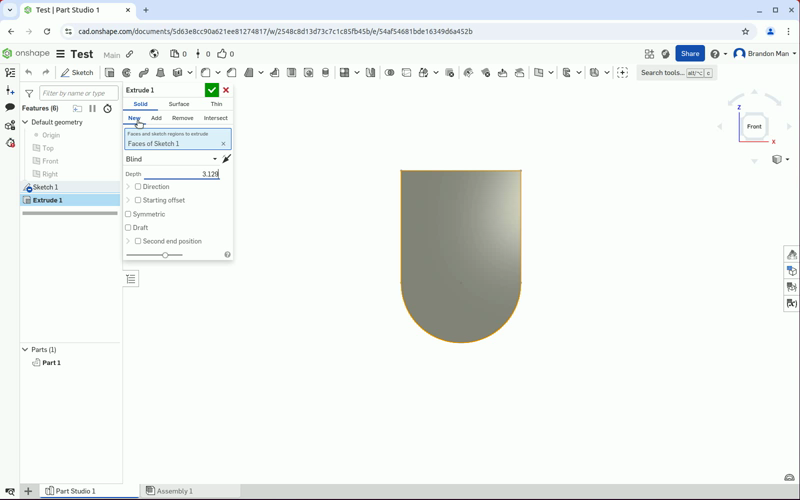
key(enter)
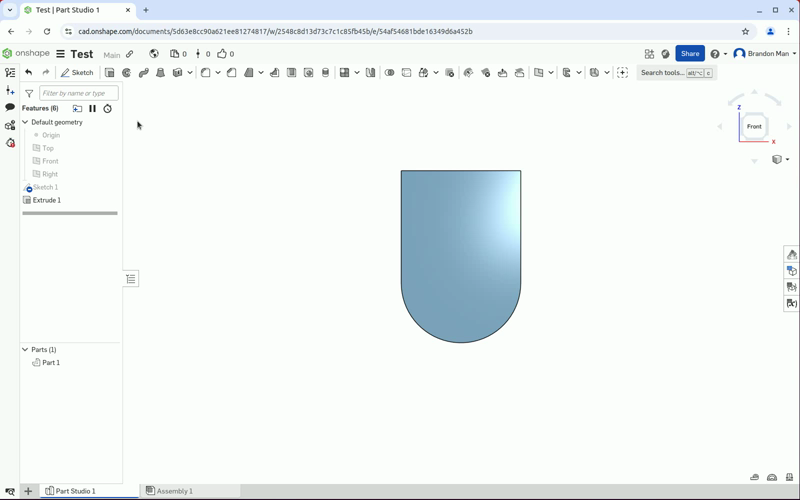
key(shift+h)
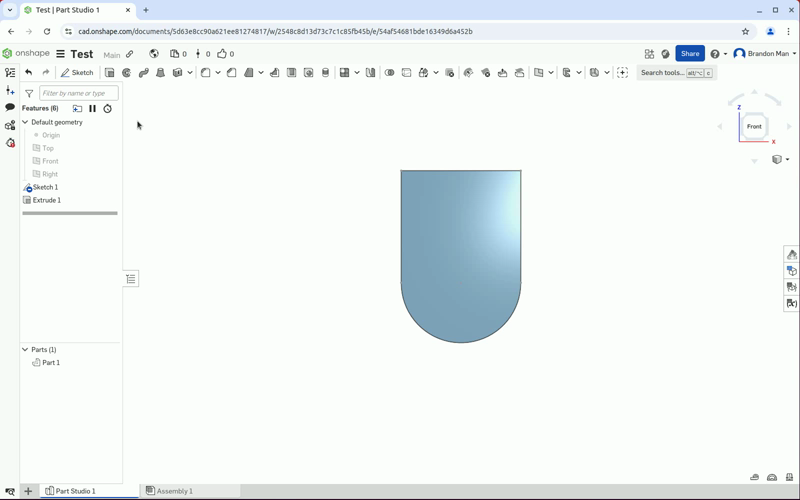
key(shift+h)
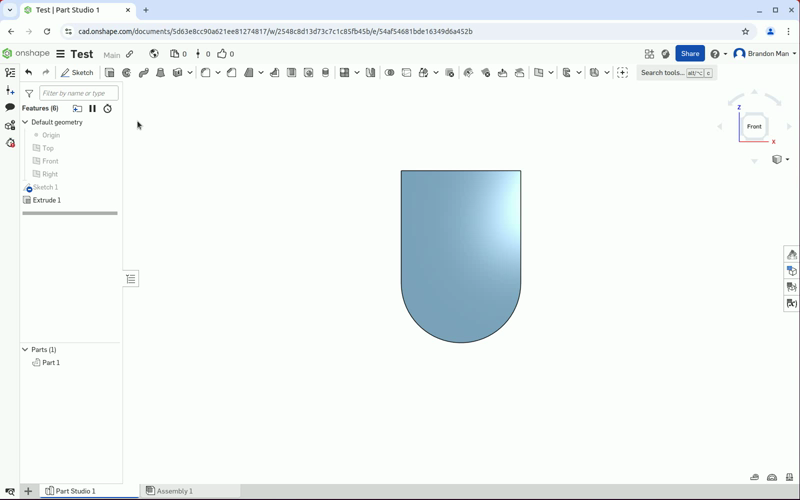
mouse_move(73, 189)
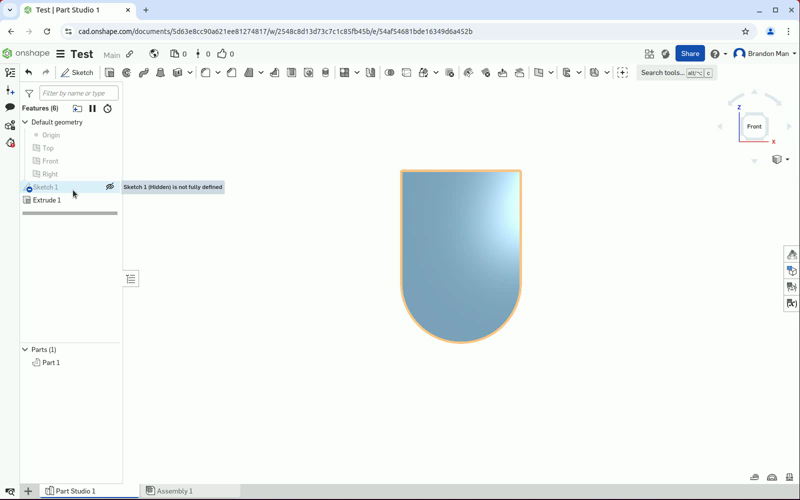
click(73, 189)
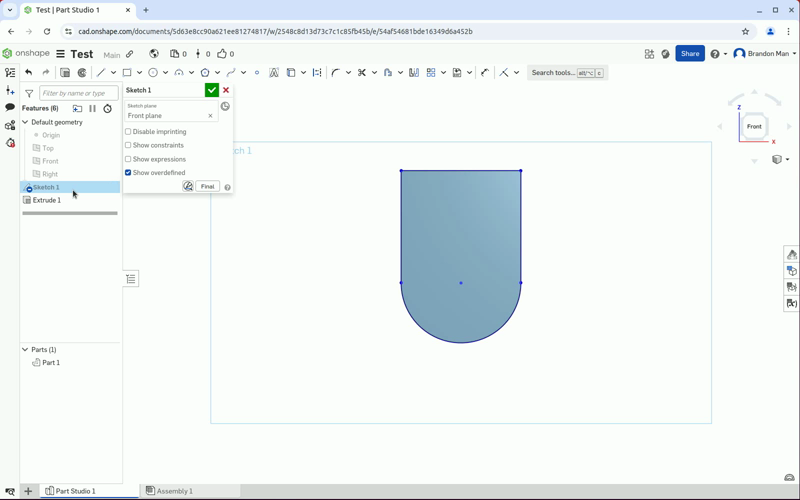
mouse_move(229, 92)
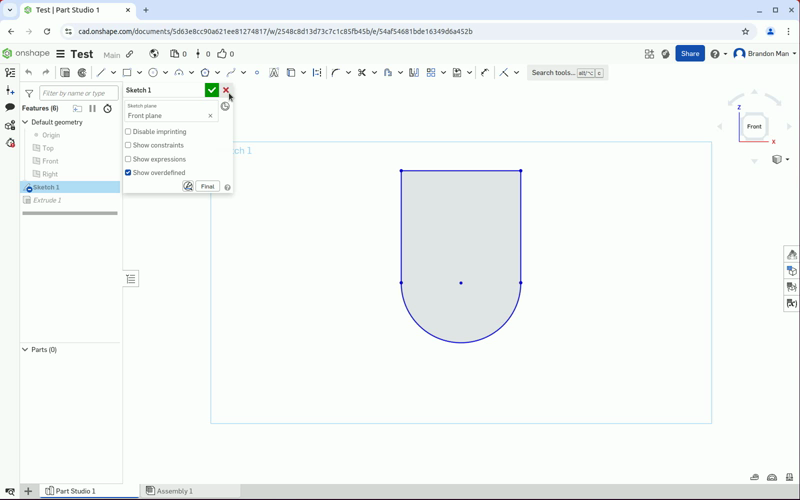
click(229, 92)
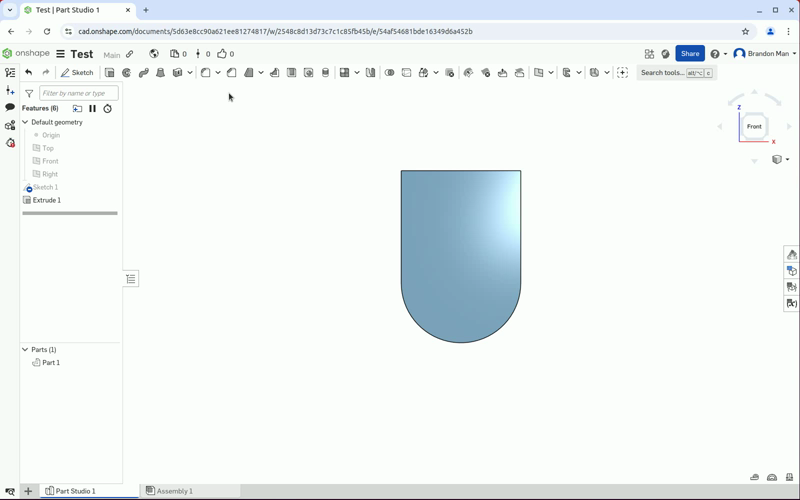
mouse_move(541, 75)
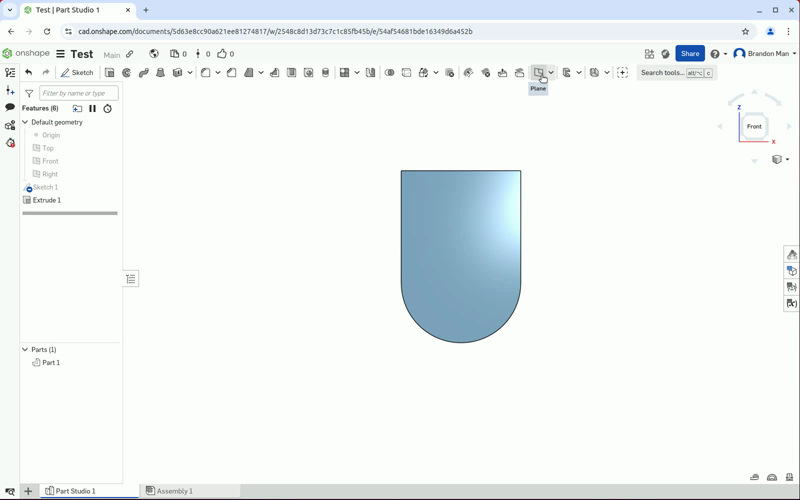
click(541, 75)
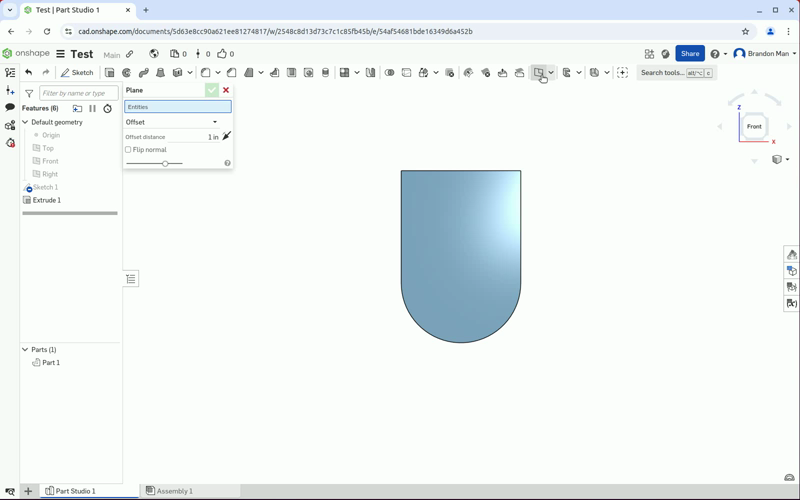
mouse_move(73, 163)
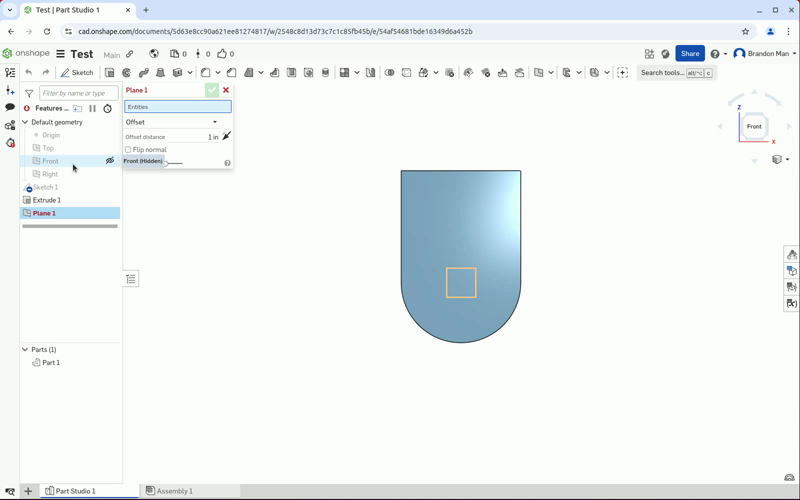
click(73, 163)
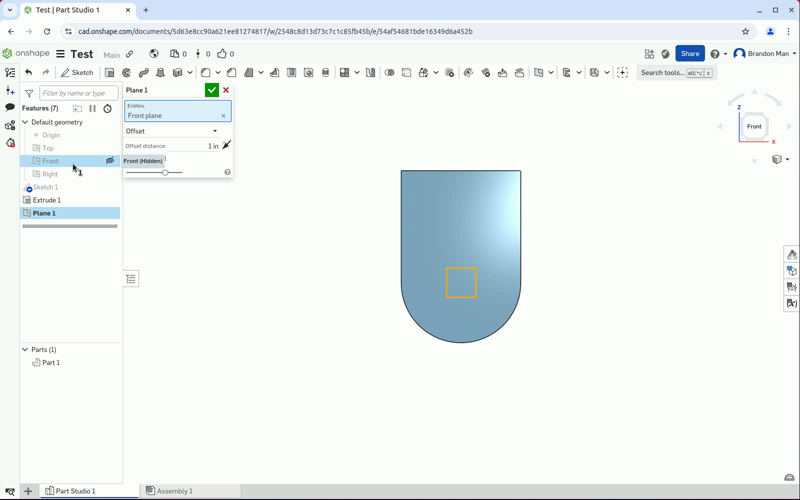
key(tab, 2)
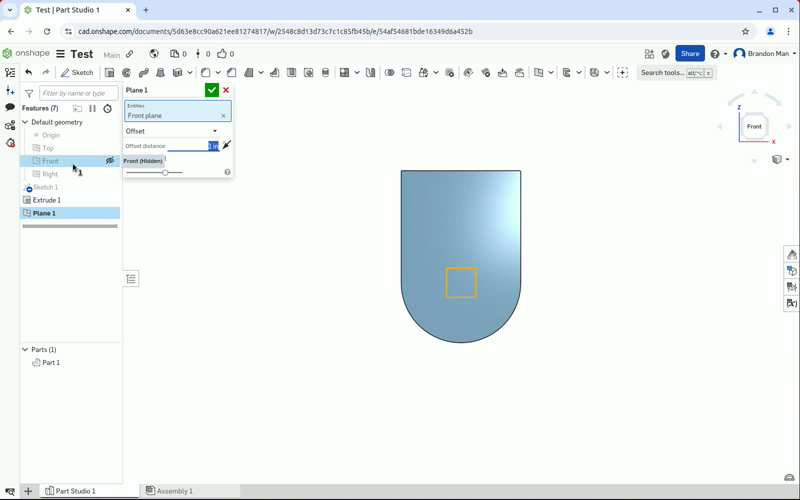
text(3.143)
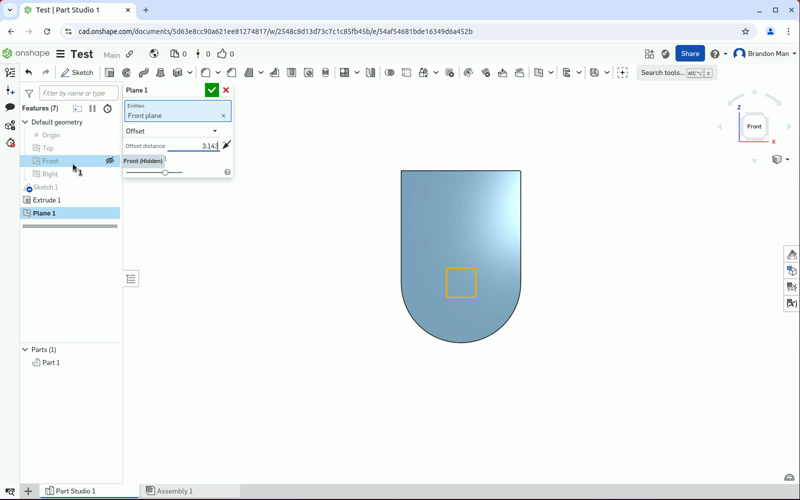
key(enter, 2)
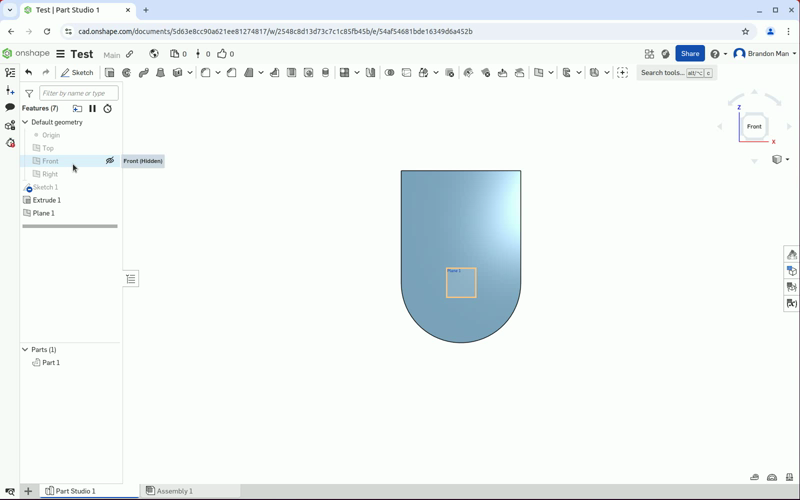
key(shift+s)
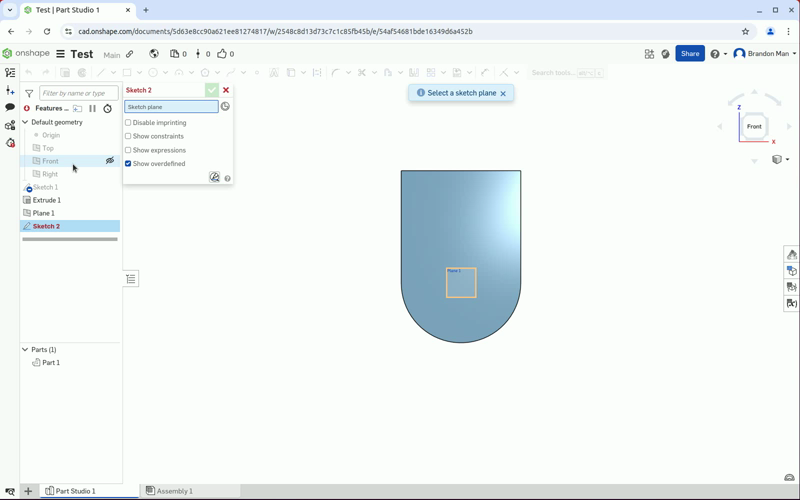
mouse_move(73, 215)
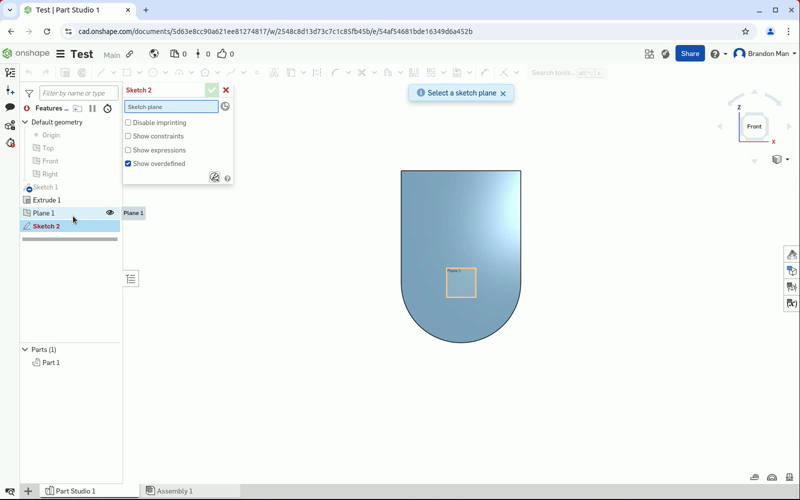
click(73, 215)
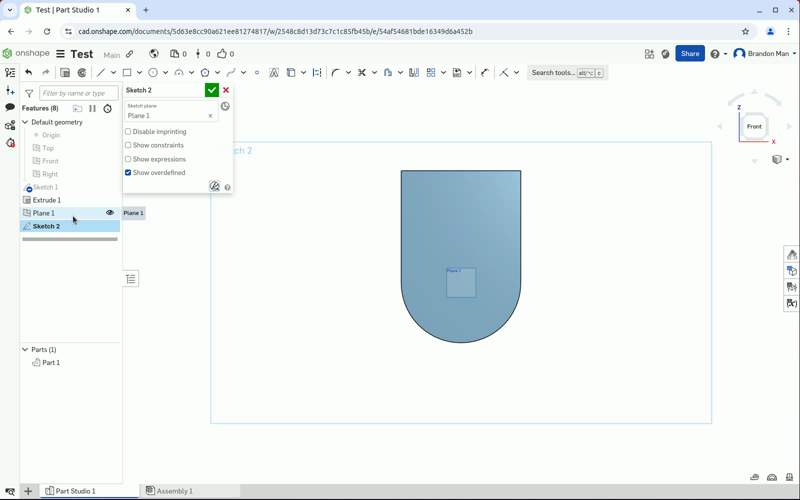
mouse_move(73, 352)
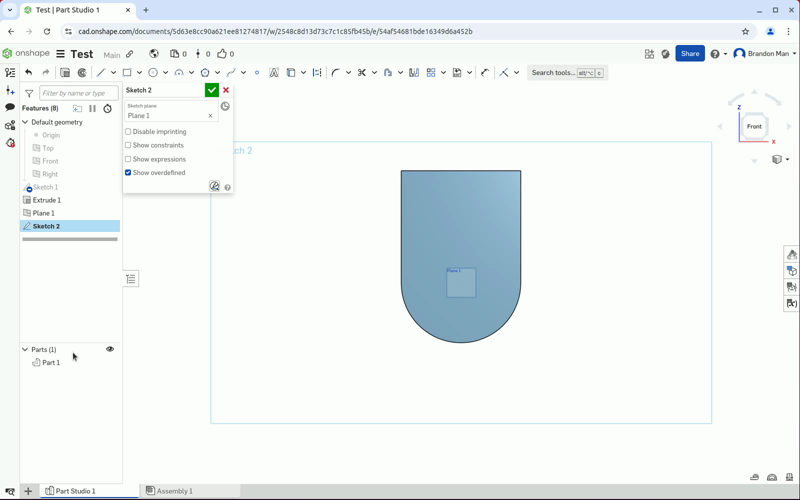
key(y)
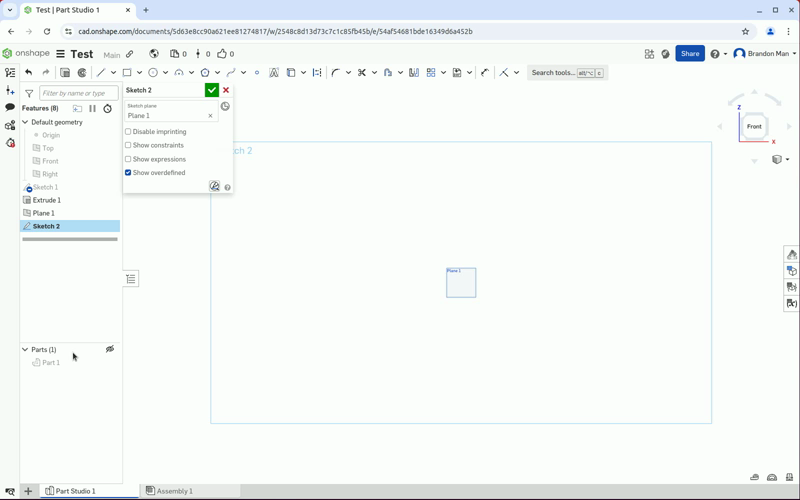
key(a)
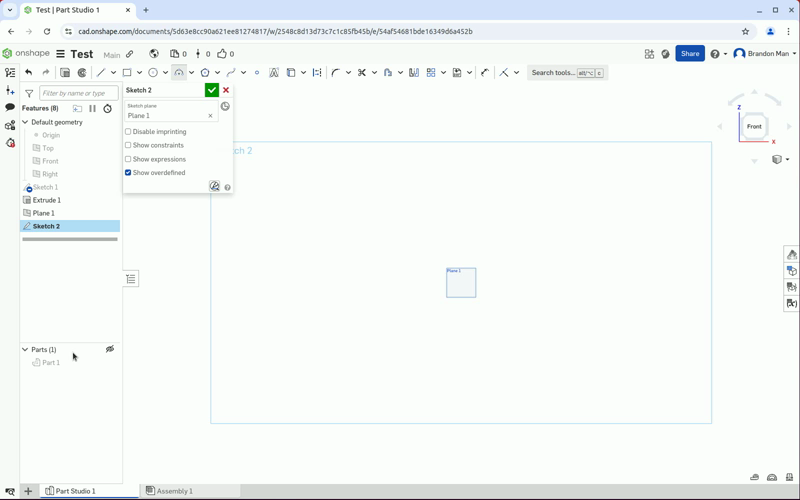
key_down(shift)
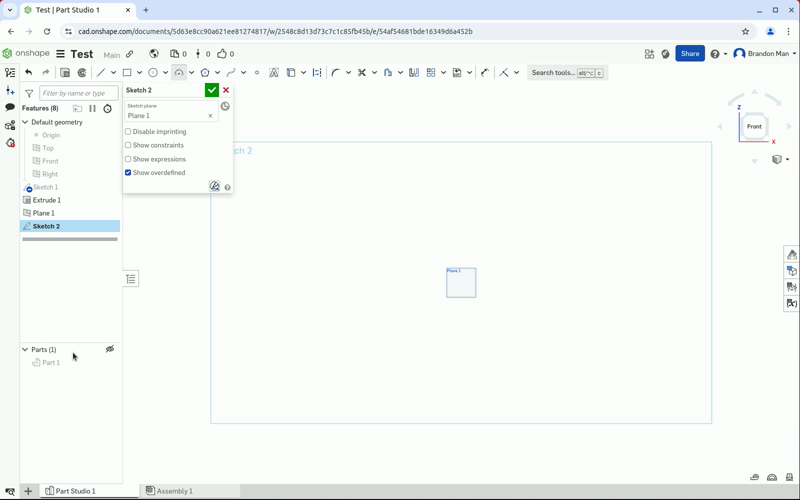
mouse_move(416, 282)
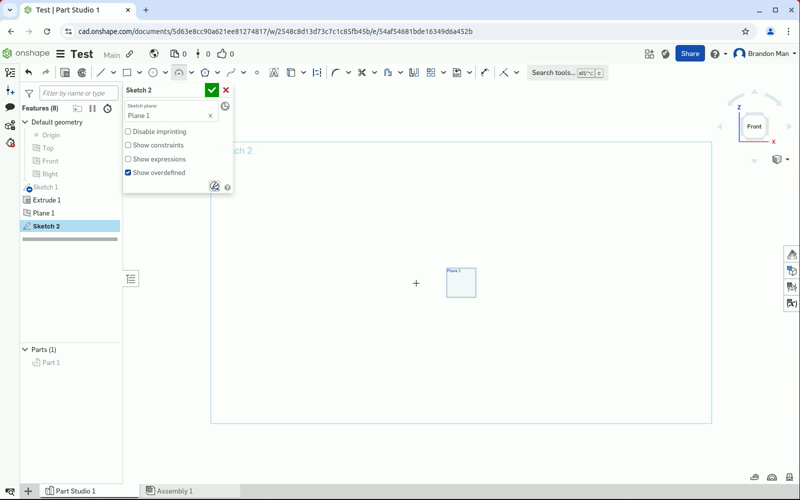
click(416, 282)
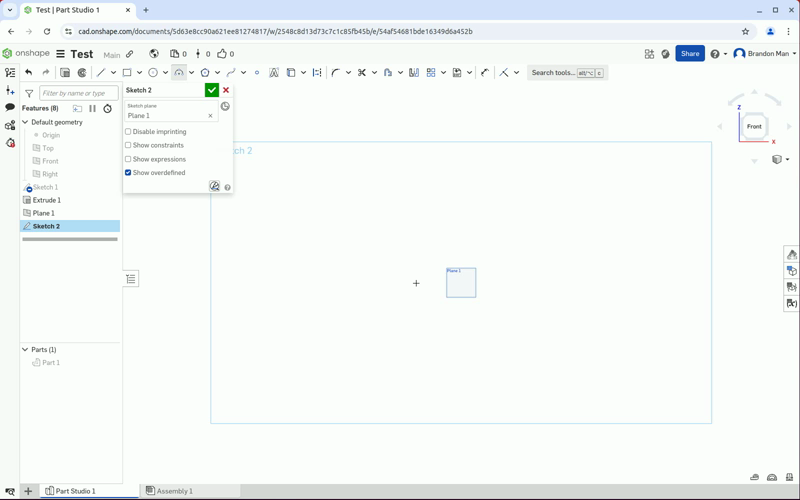
key_up(shift)
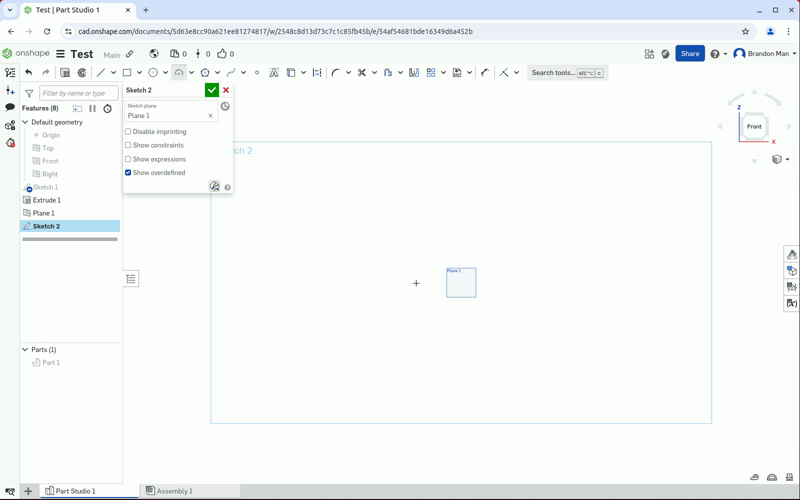
key_down(shift)
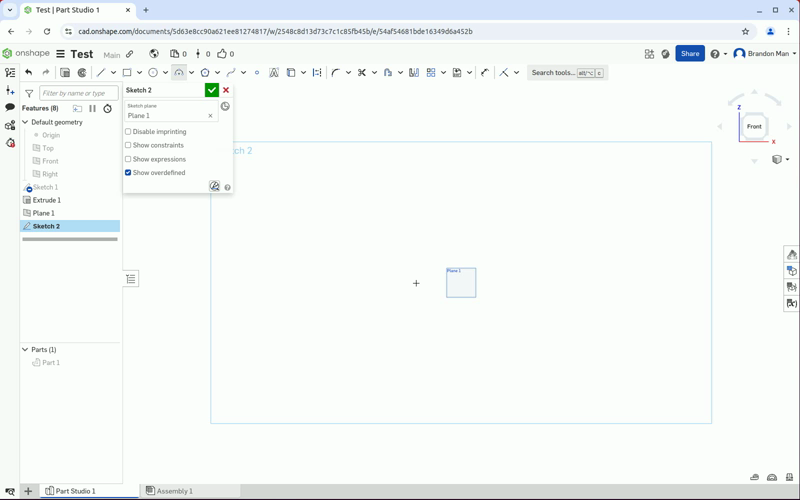
mouse_move(505, 282)
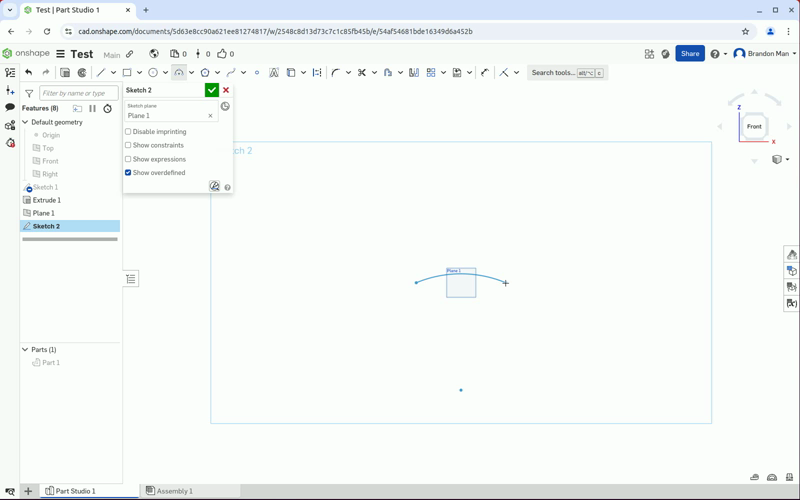
click(505, 282)
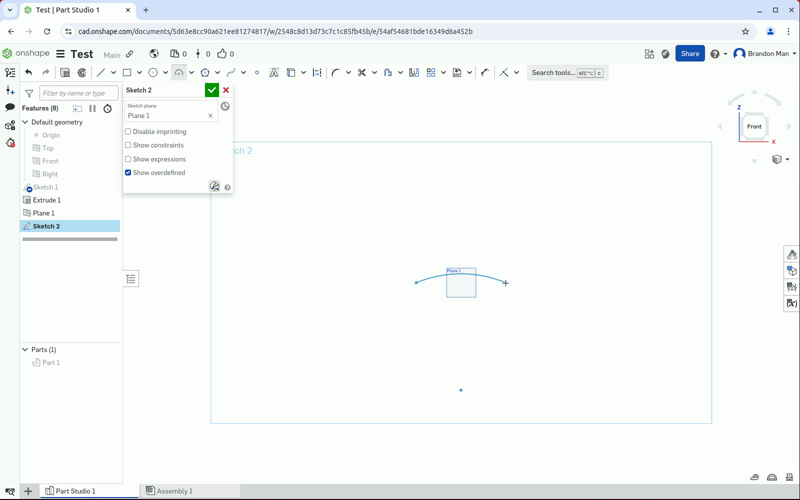
mouse_move(460, 327)
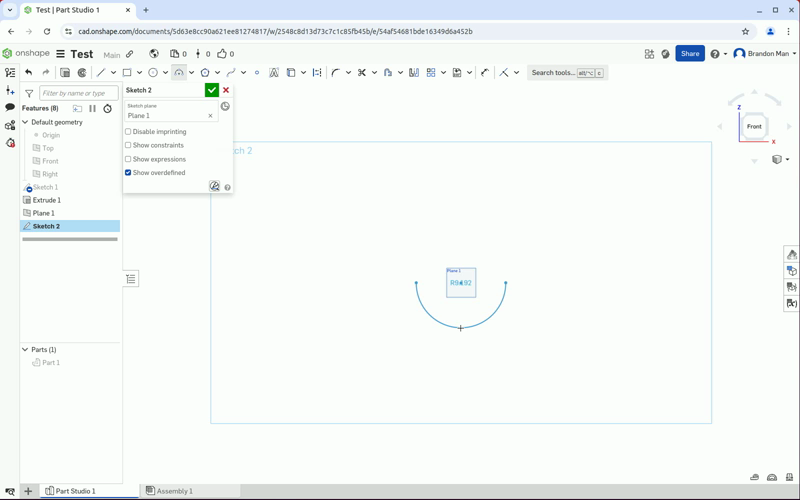
click(460, 327)
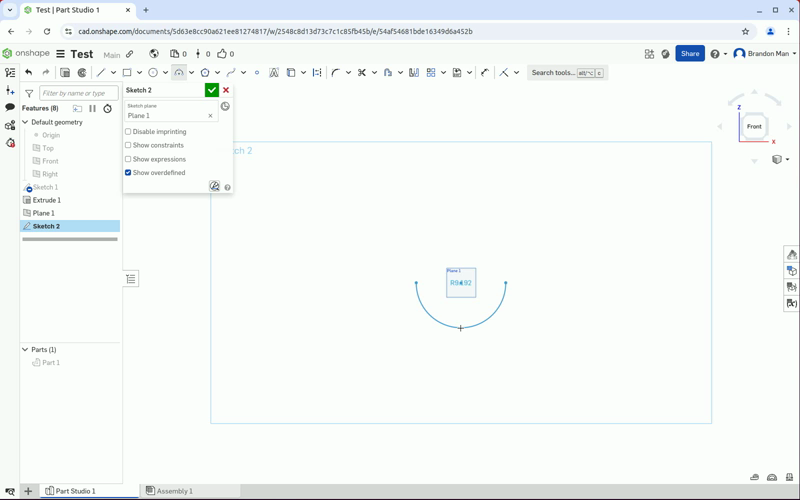
key_up(shift)
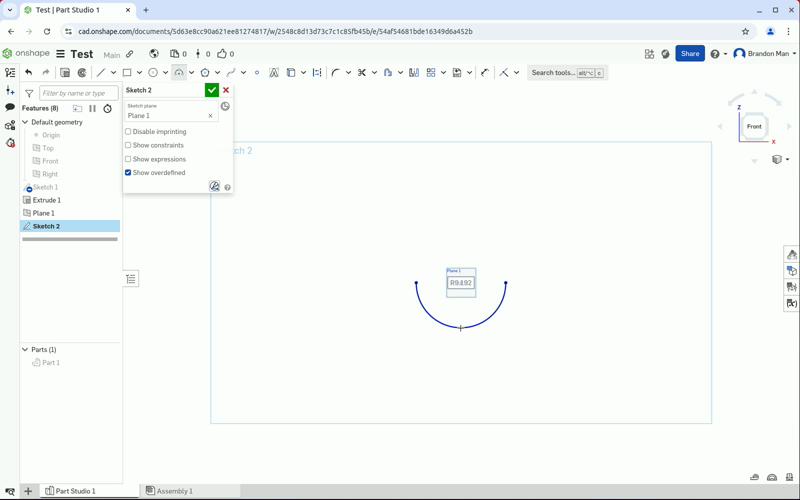
key(esc)
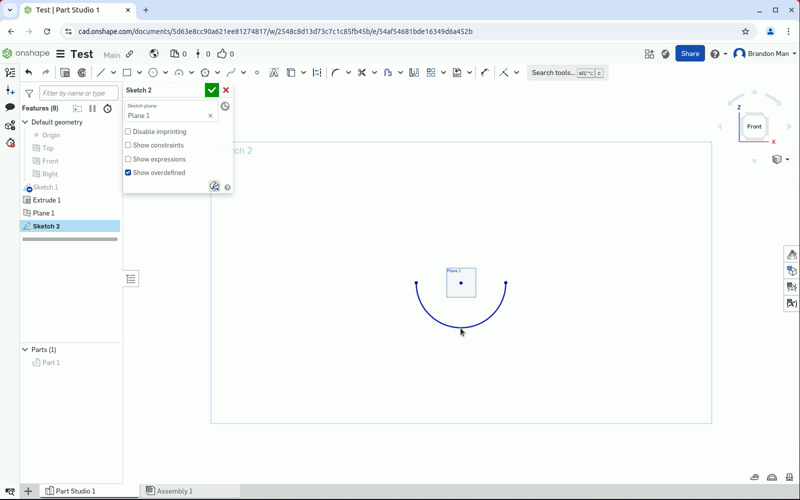
key(l)
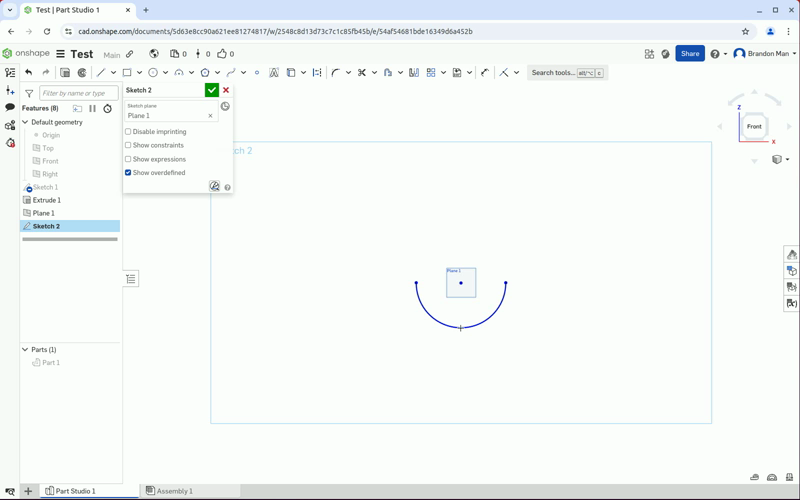
mouse_move(505, 282)
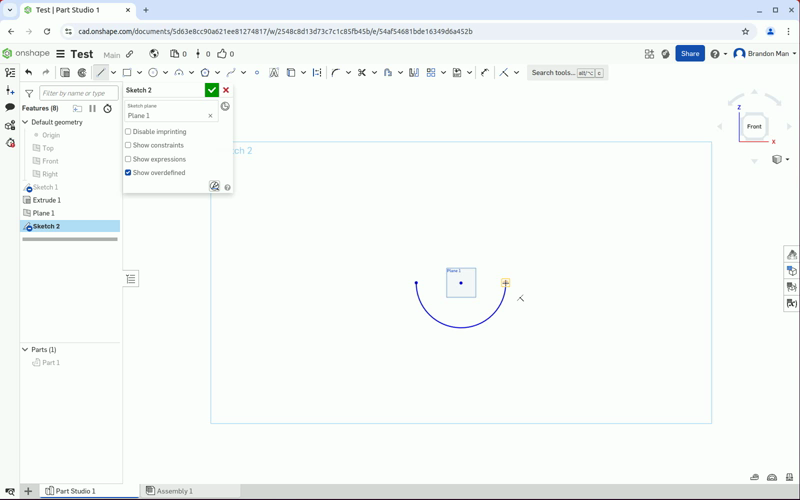
click(505, 282)
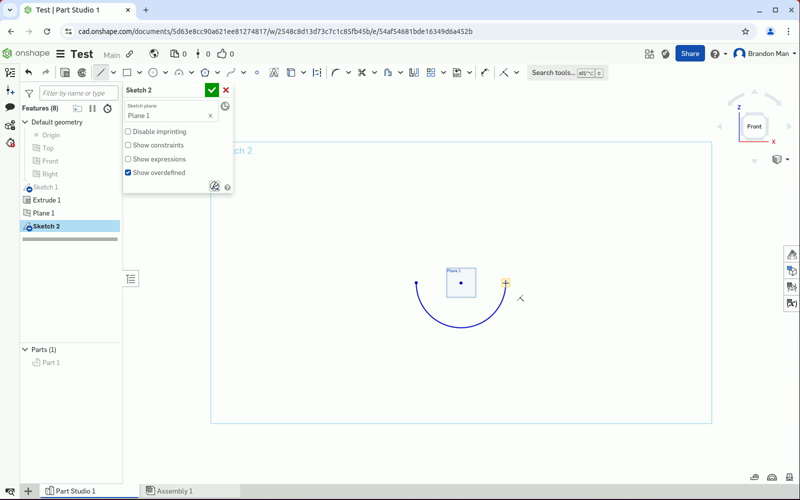
key_down(shift)
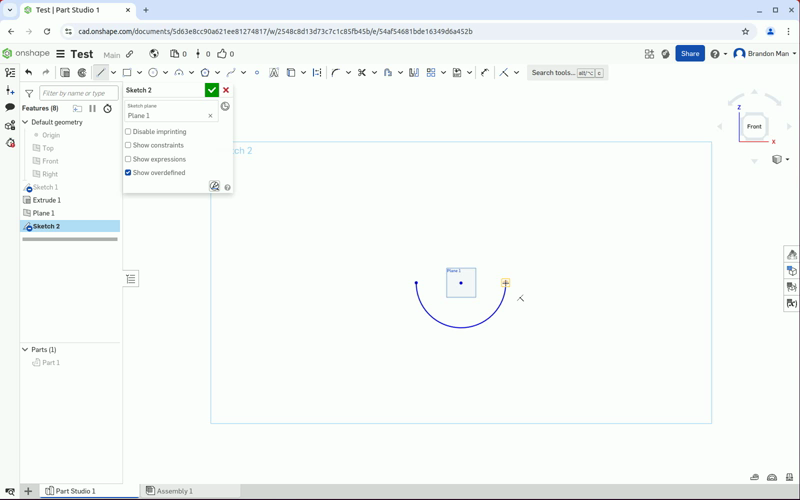
mouse_move(505, 185)
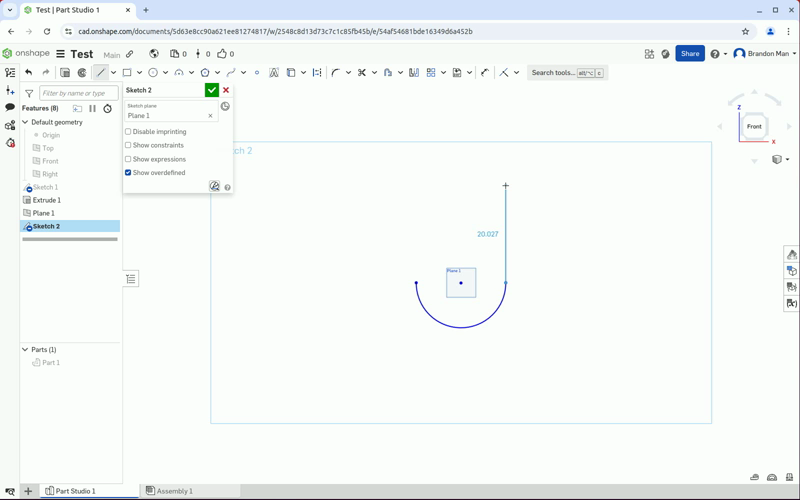
click(505, 185)
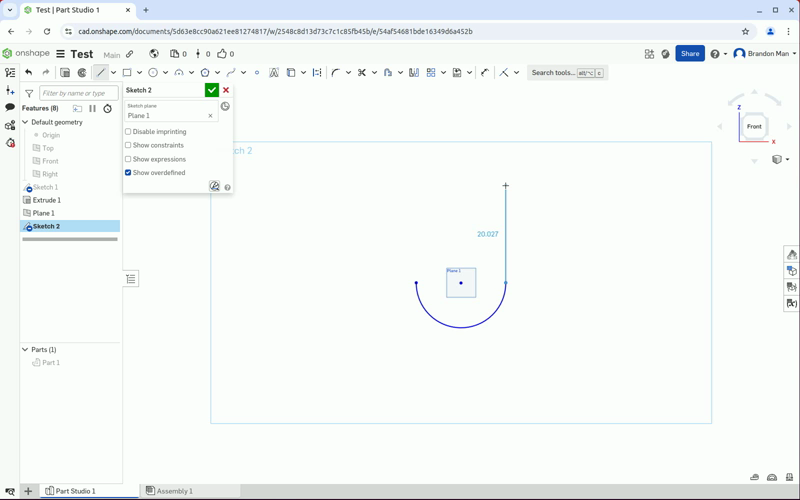
key_up(shift)
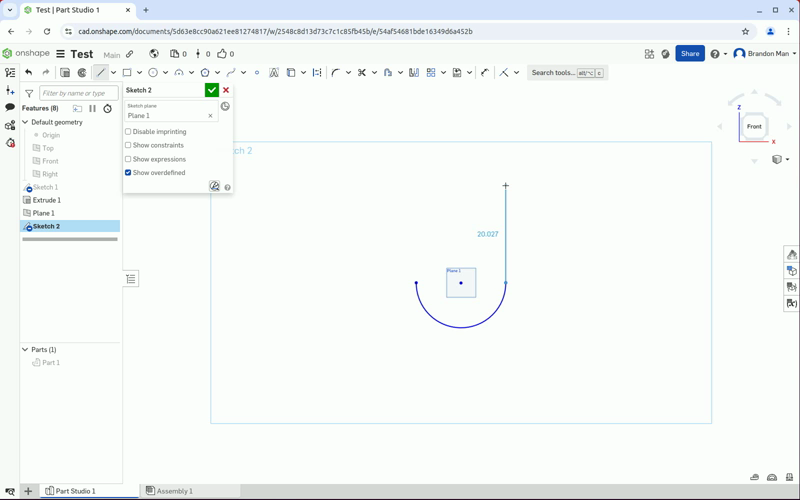
key_down(shift)
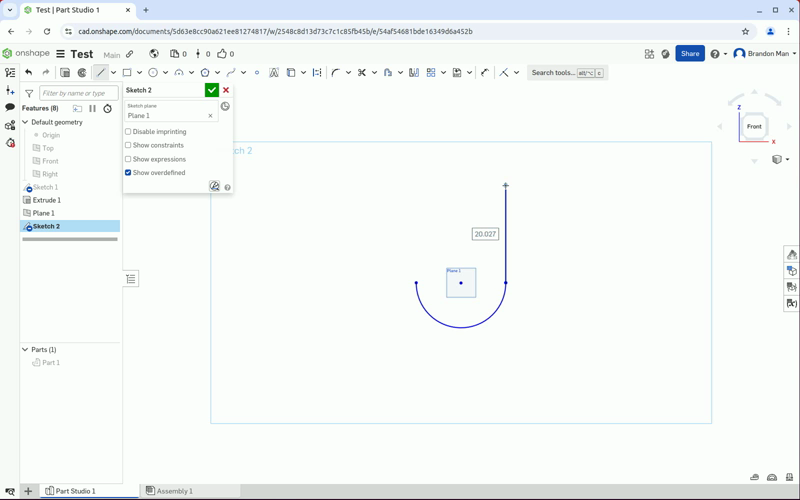
mouse_move(416, 185)
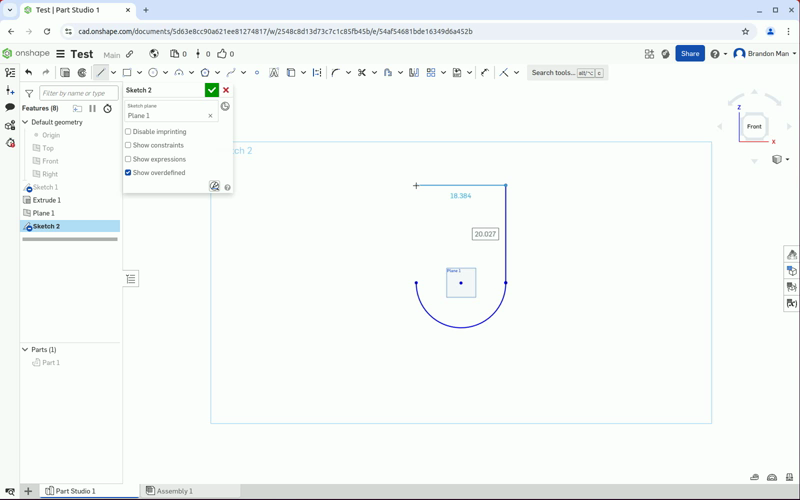
click(416, 185)
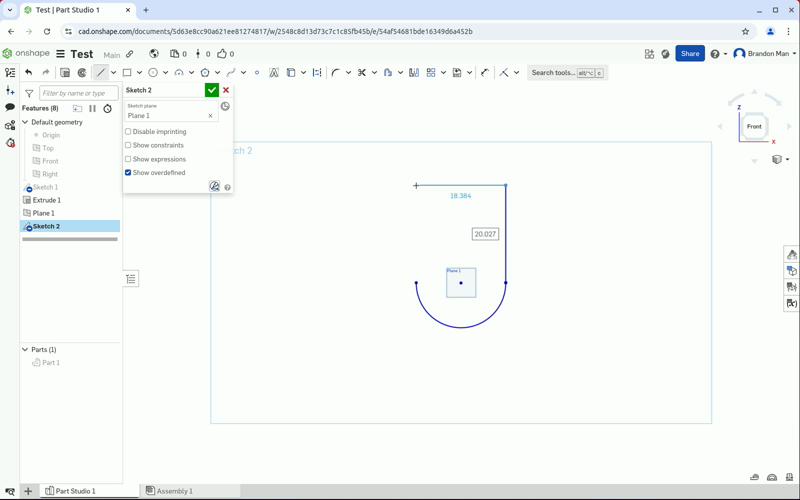
key_up(shift)
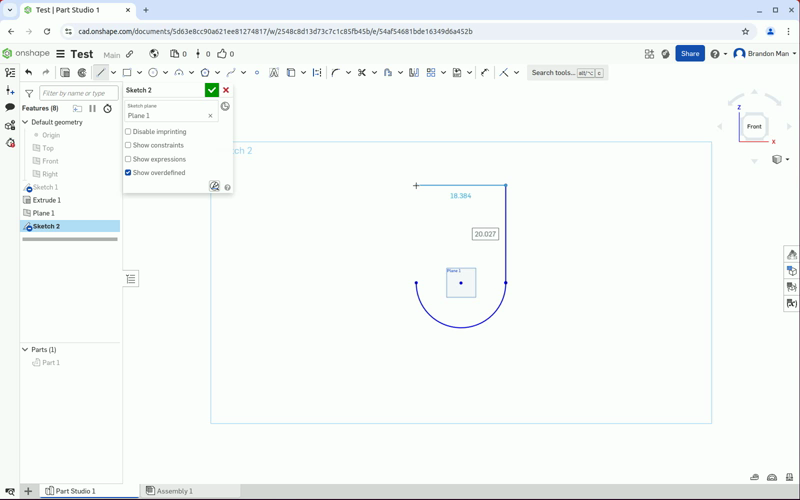
key_down(shift)
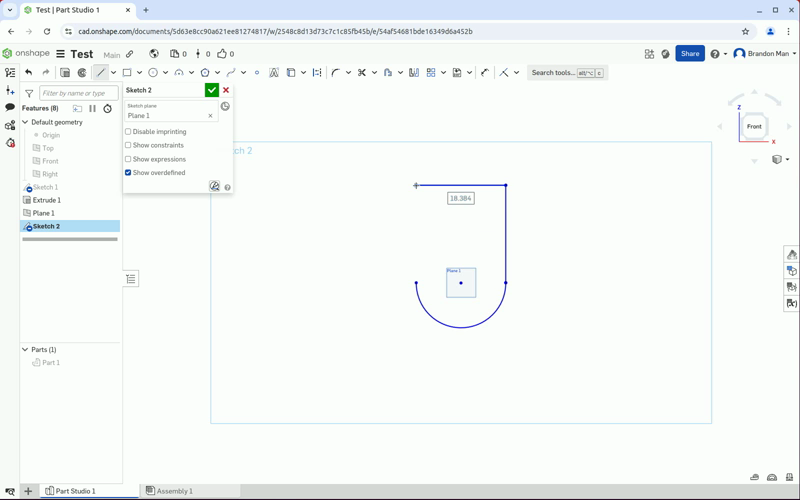
mouse_move(416, 282)
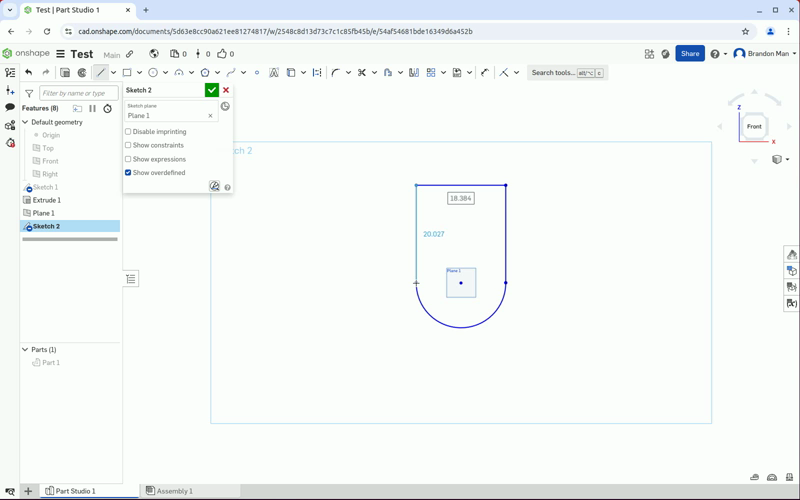
key_up(shift)
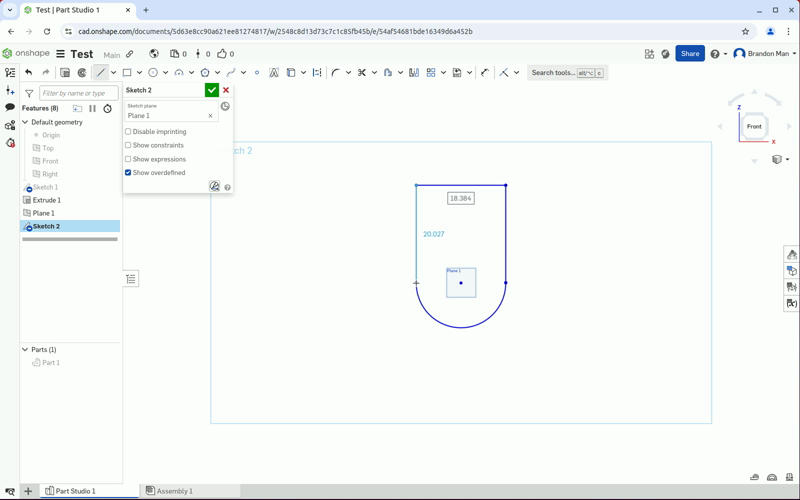
click(416, 282)
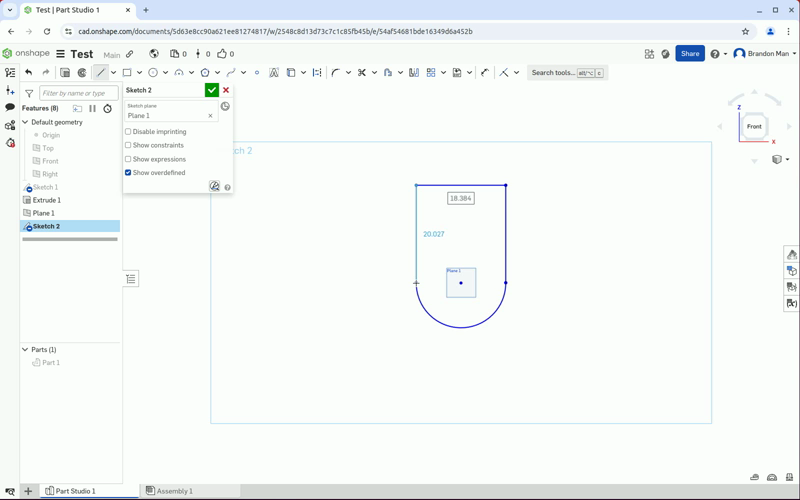
key(esc)
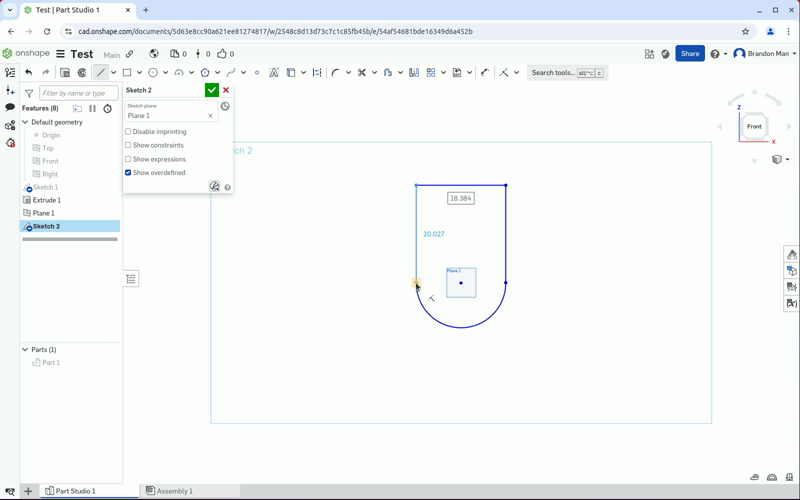
mouse_move(475, 300)
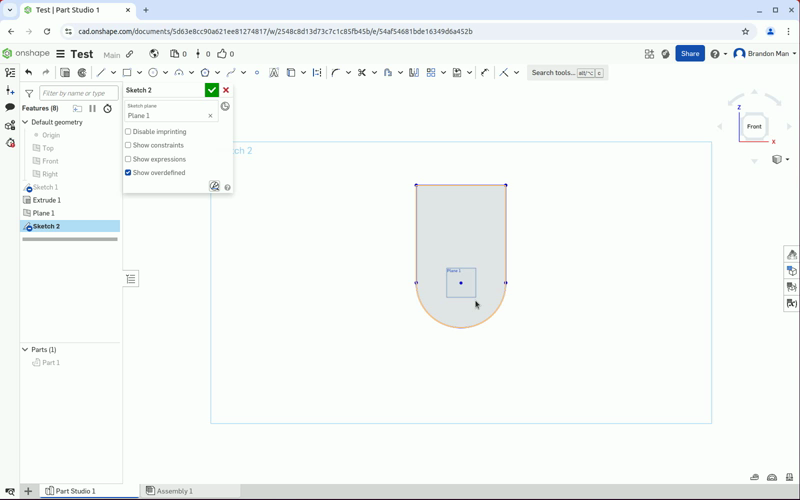
click(475, 300)
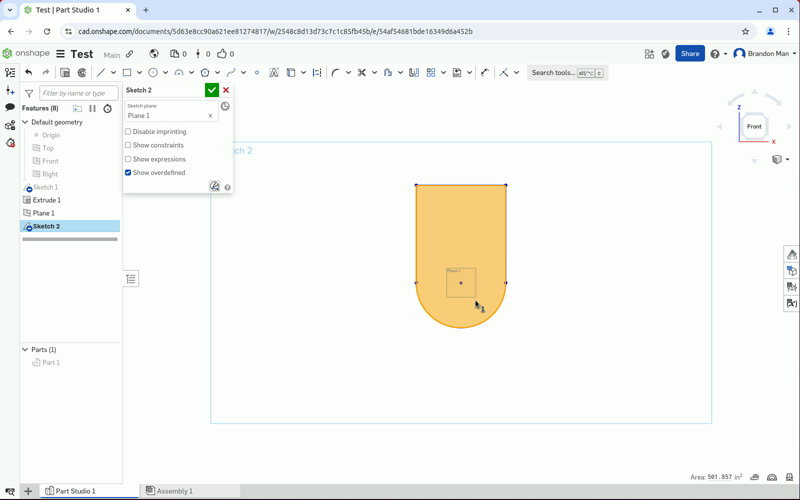
mouse_move(73, 352)
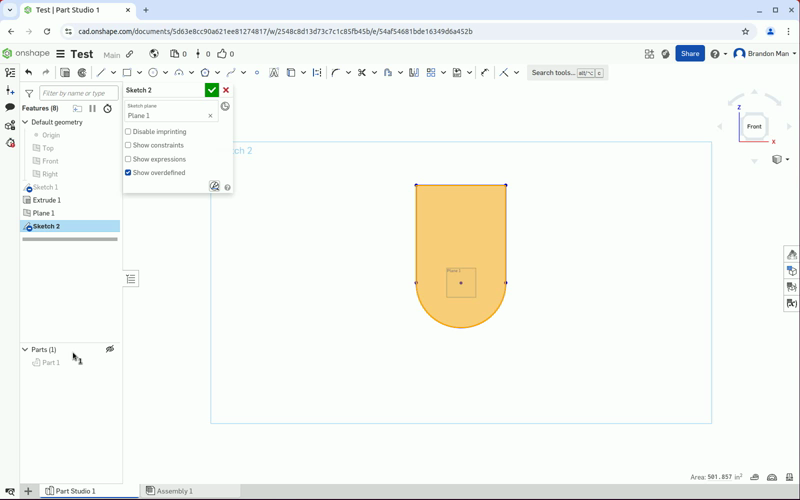
key(shift+y)
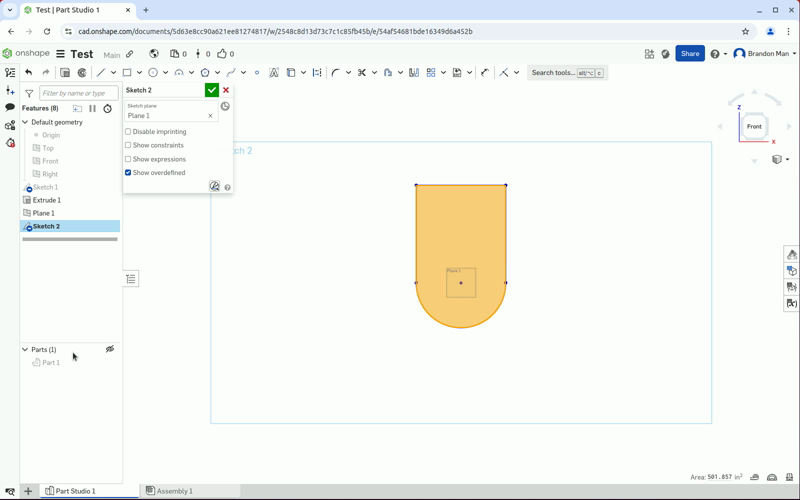
key(shift+e)
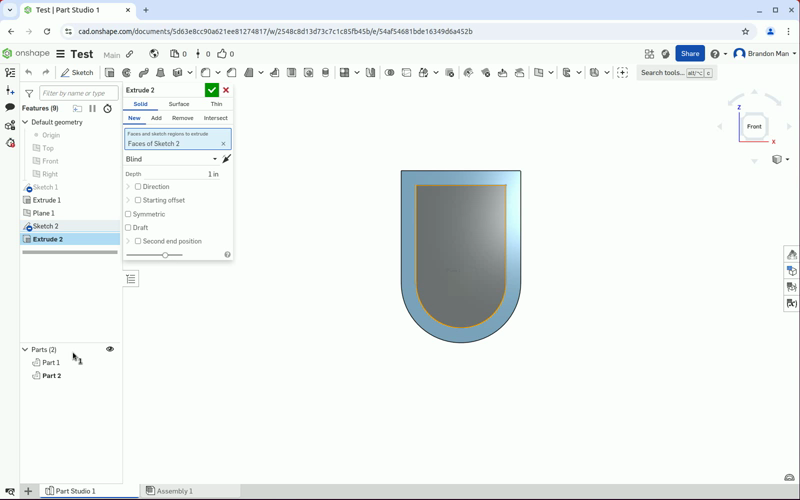
mouse_move(143, 106)
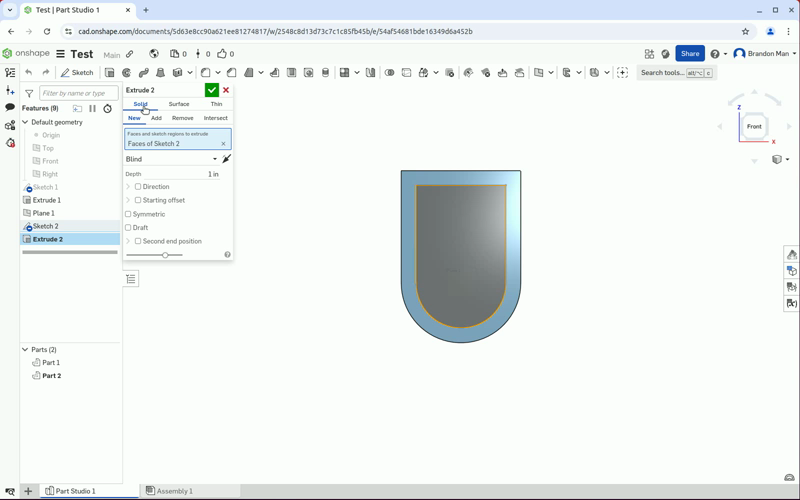
click(143, 106)
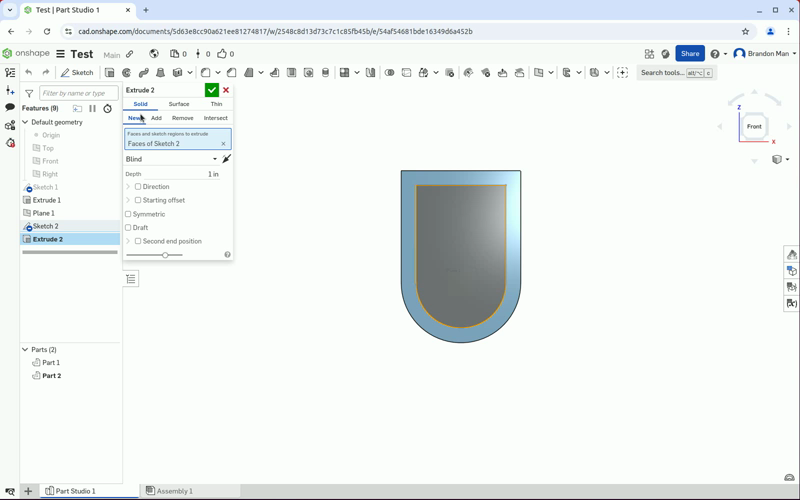
mouse_move(137, 120)
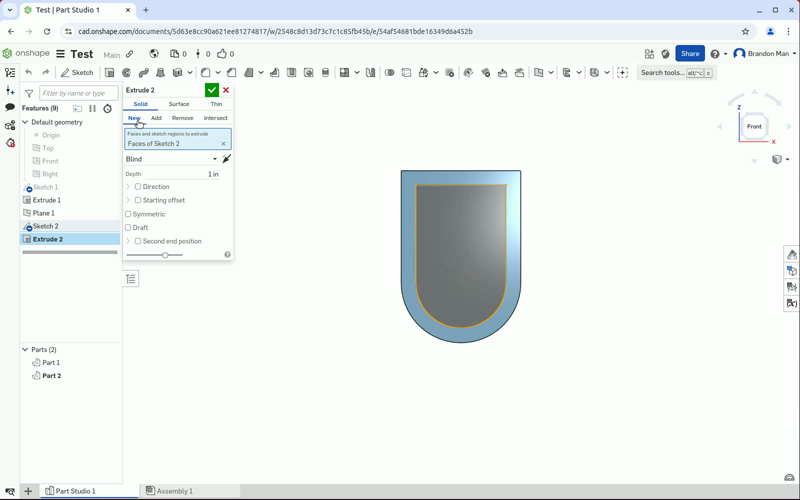
click(137, 120)
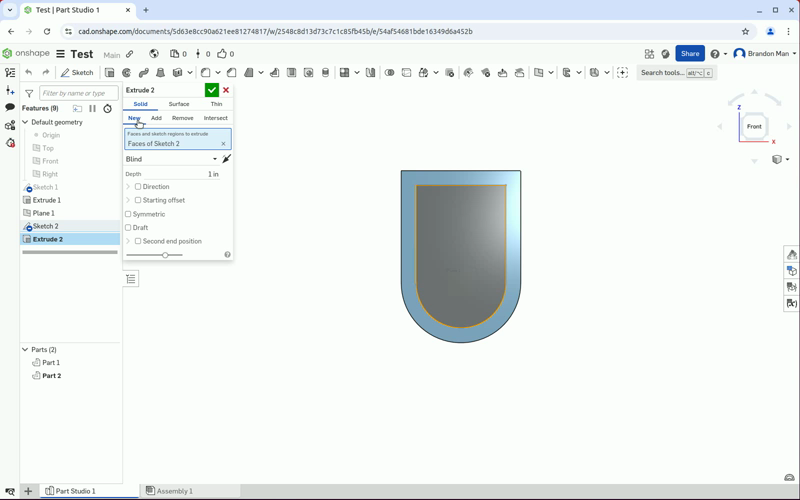
key(tab, 4)
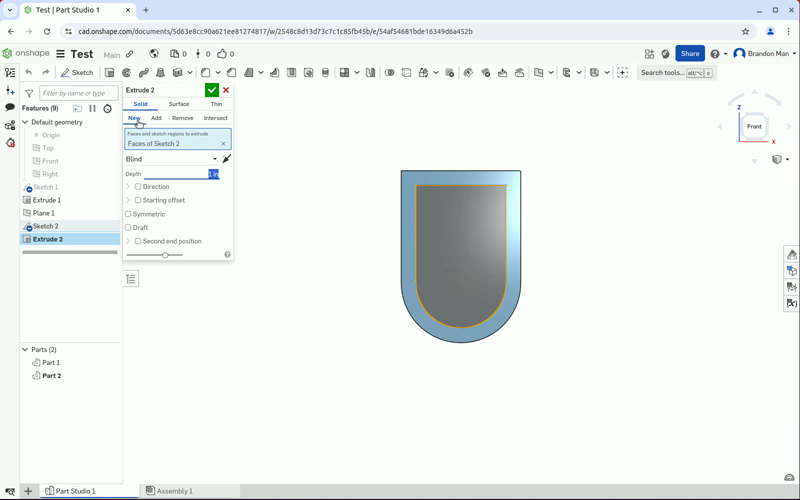
text(2.889)
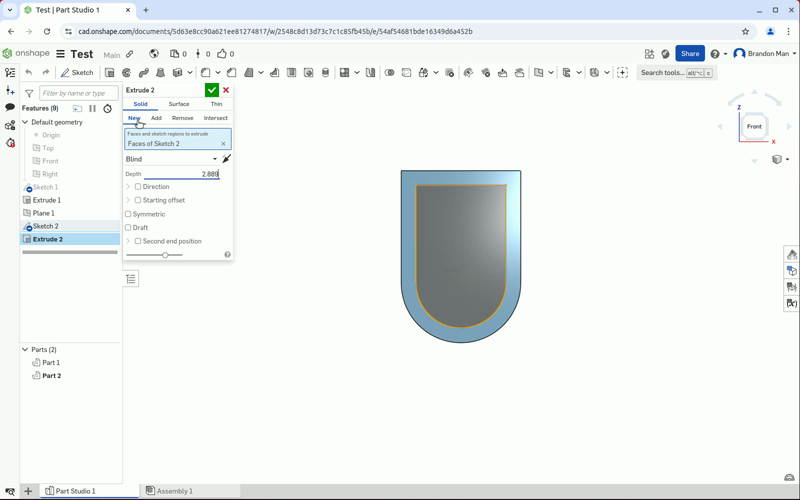
key(enter)
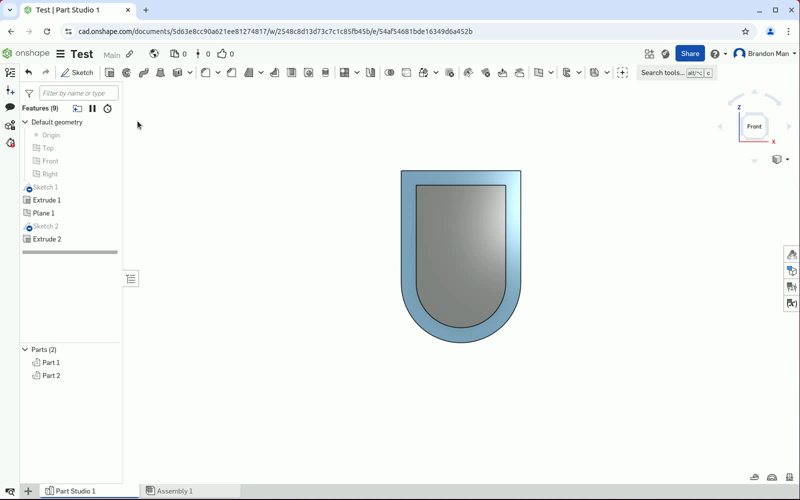
key(shift+h)
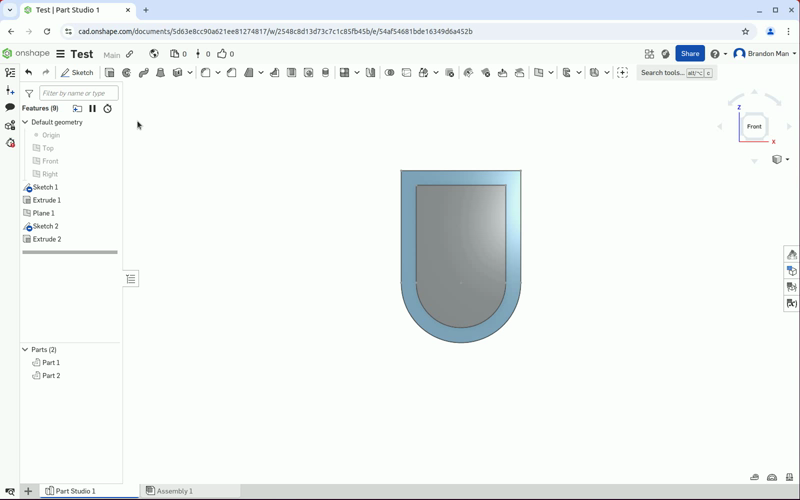
key(shift+h)
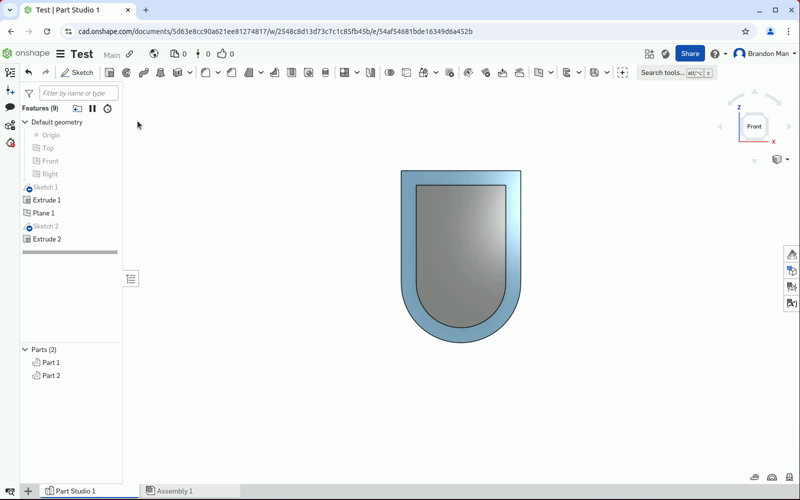
mouse_move(73, 189)
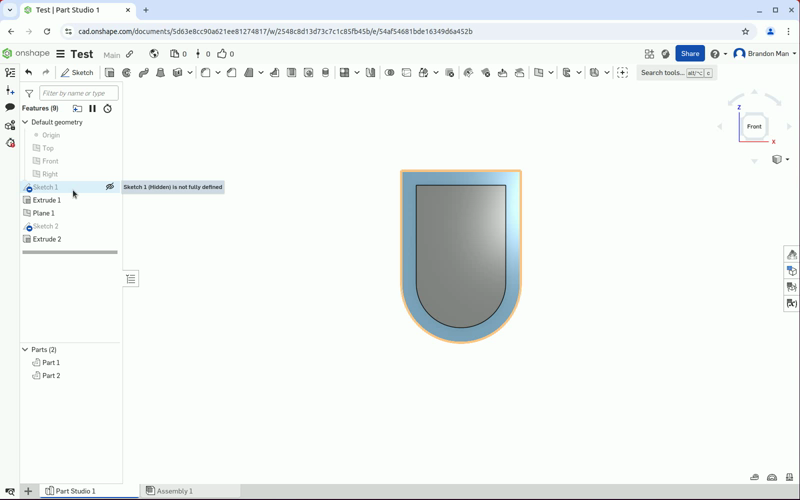
click(73, 189)
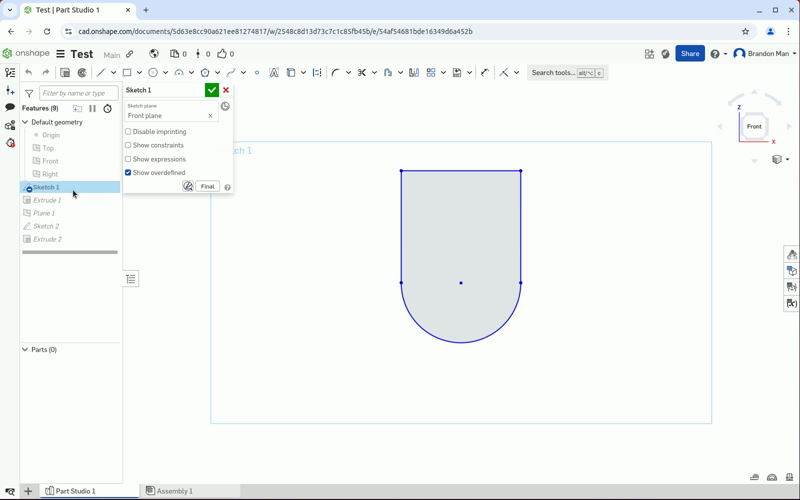
mouse_move(229, 92)
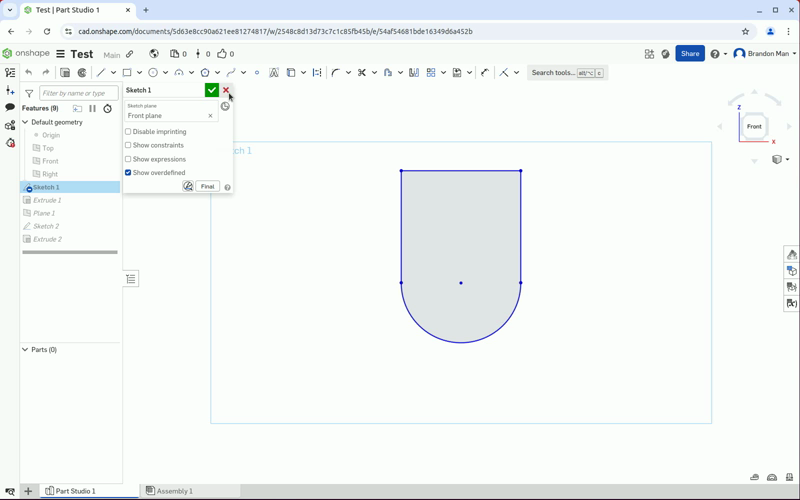
click(229, 92)
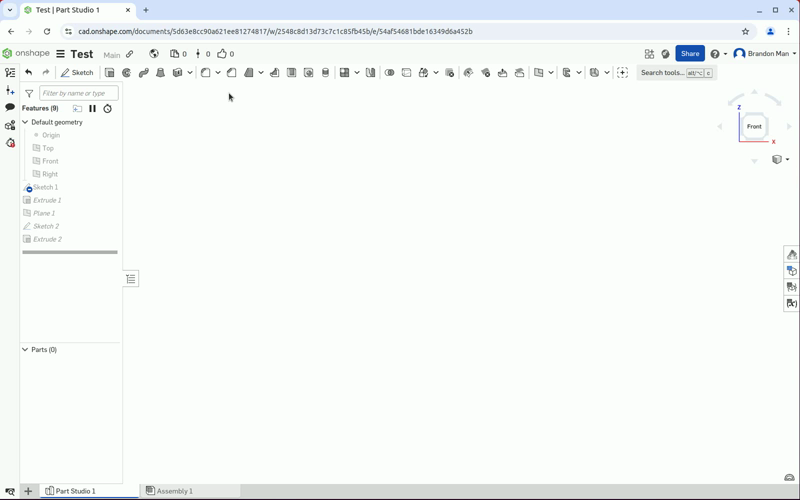
mouse_move(541, 75)
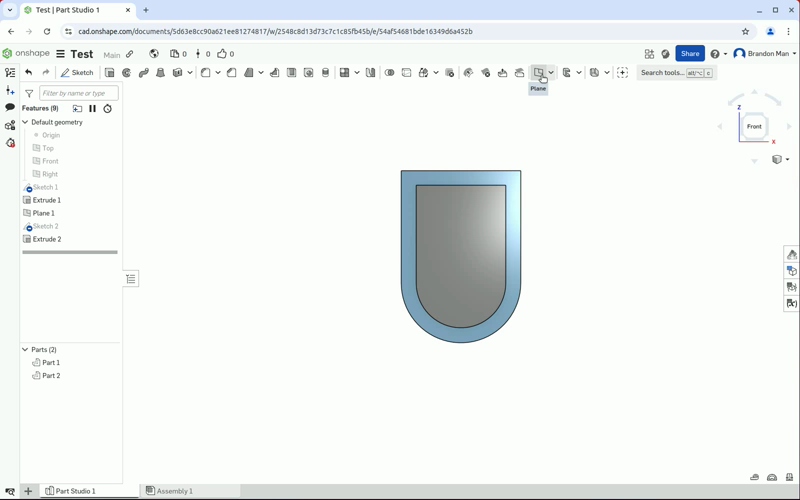
click(541, 75)
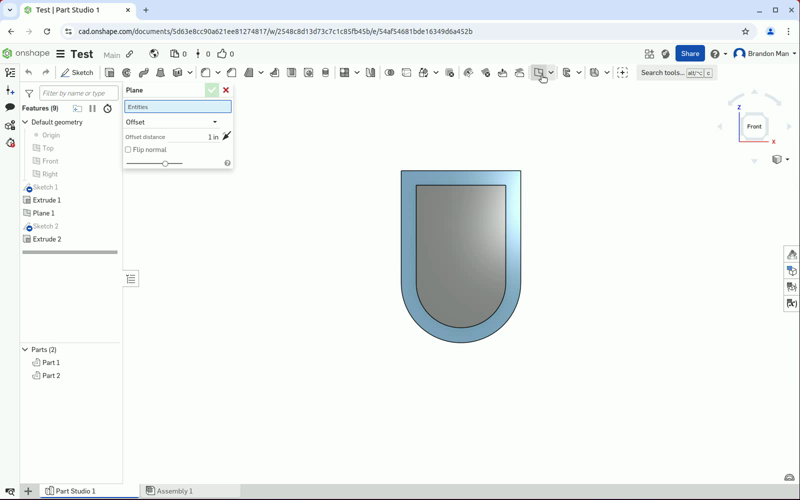
mouse_move(73, 163)
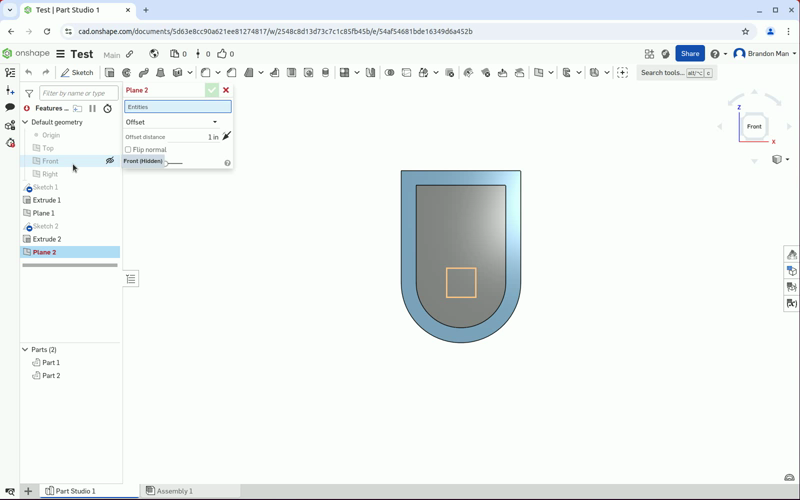
click(73, 163)
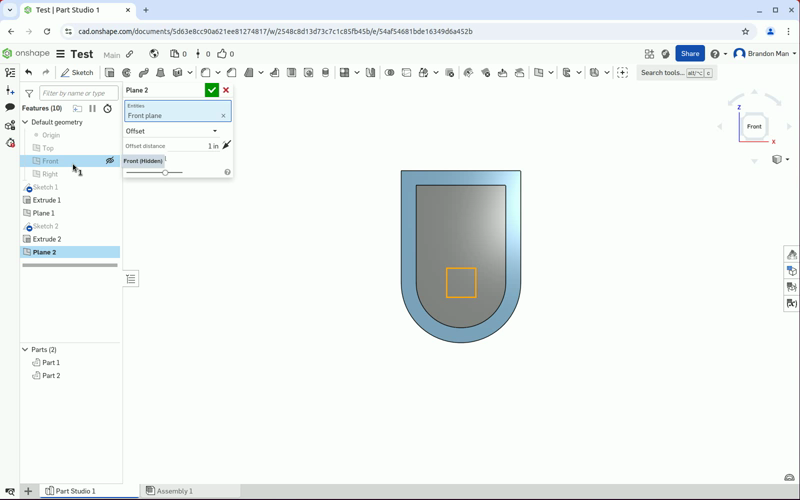
key(tab, 2)
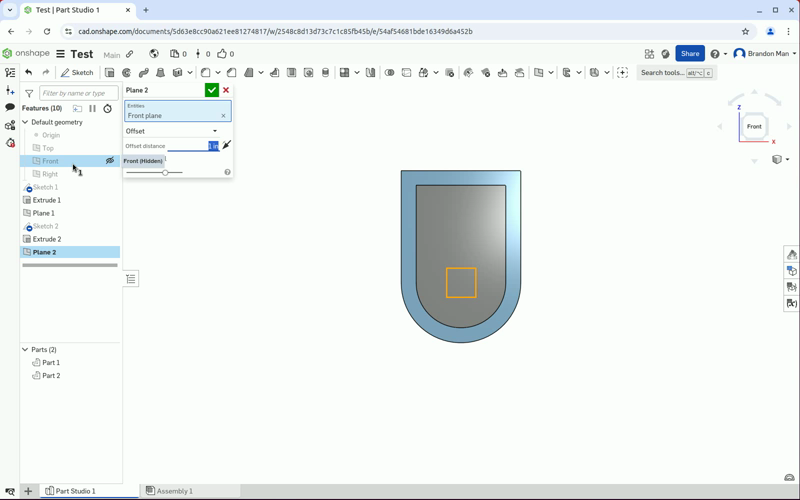
text(6.008)
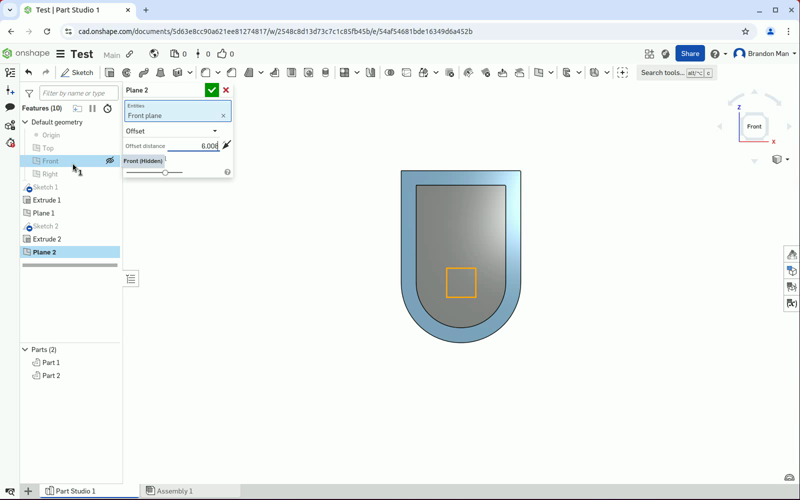
key(enter, 2)
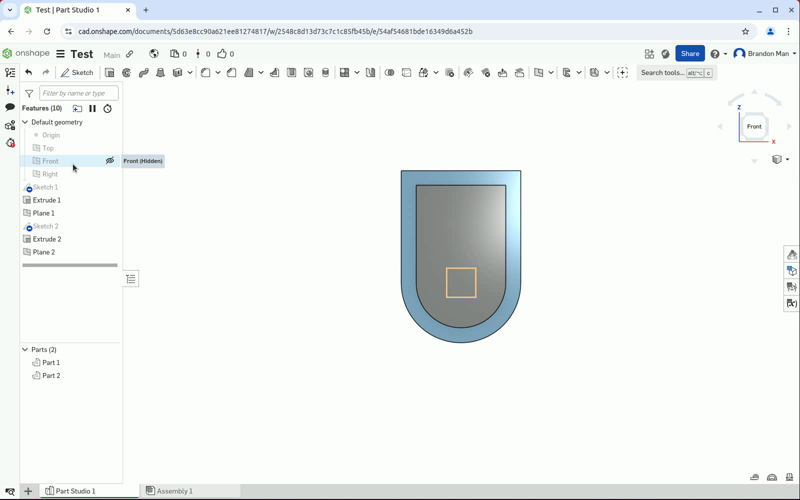
key(shift+s)
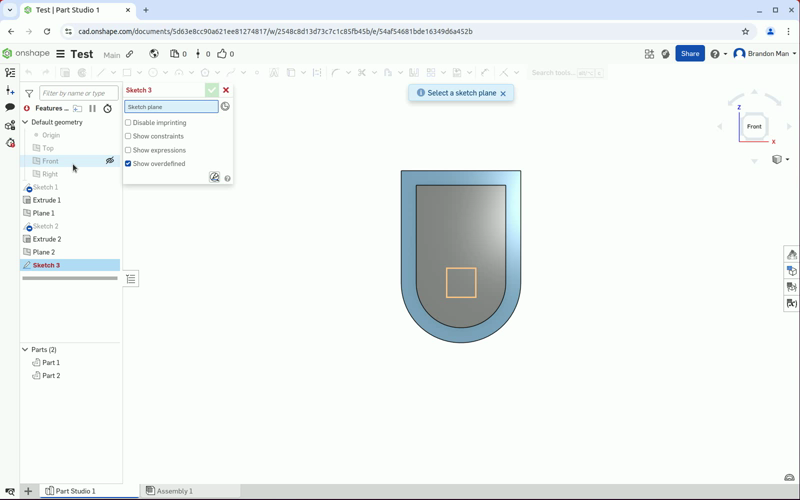
mouse_move(73, 254)
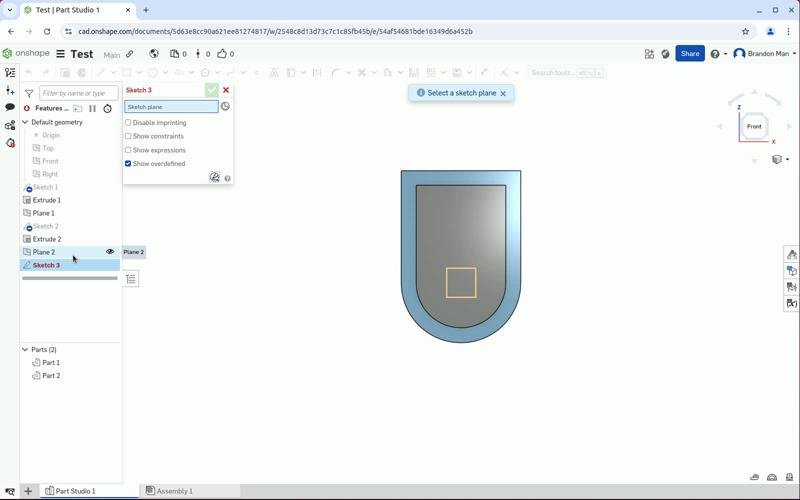
click(73, 254)
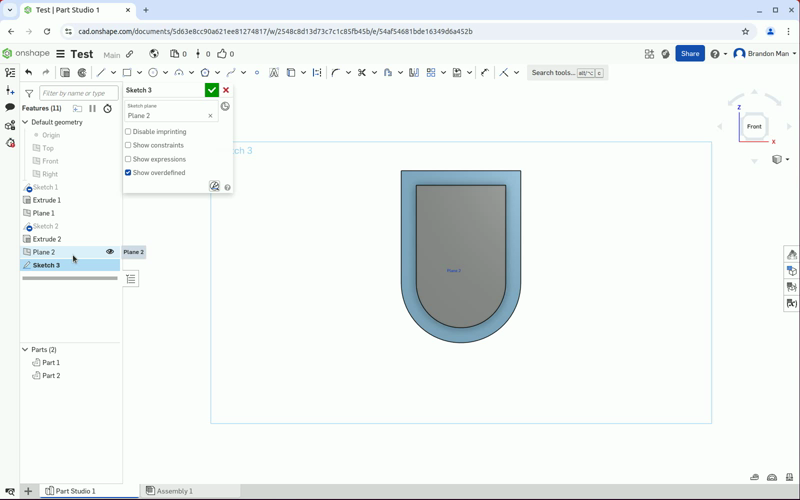
mouse_move(73, 352)
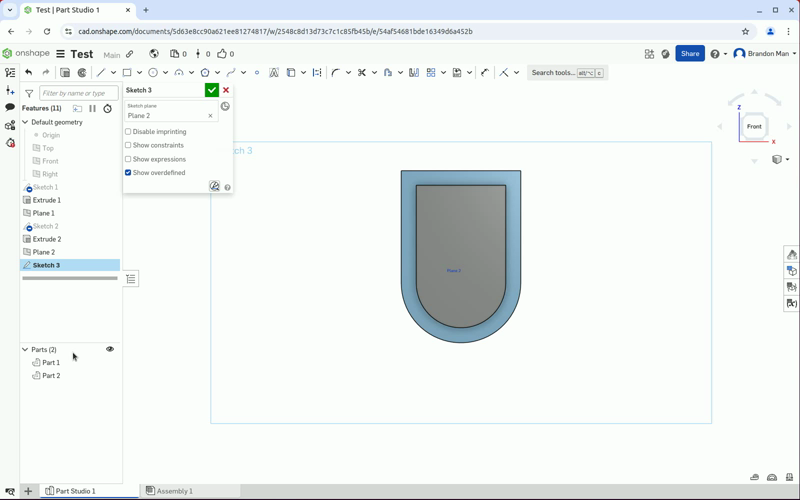
key(y)
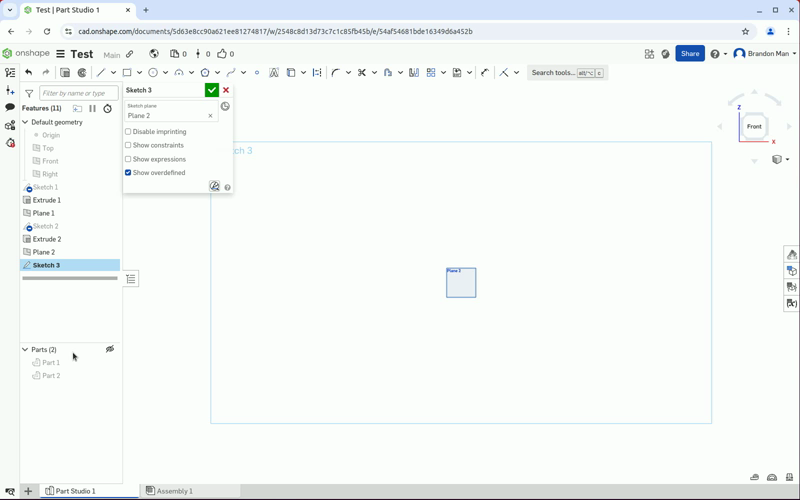
key(c)
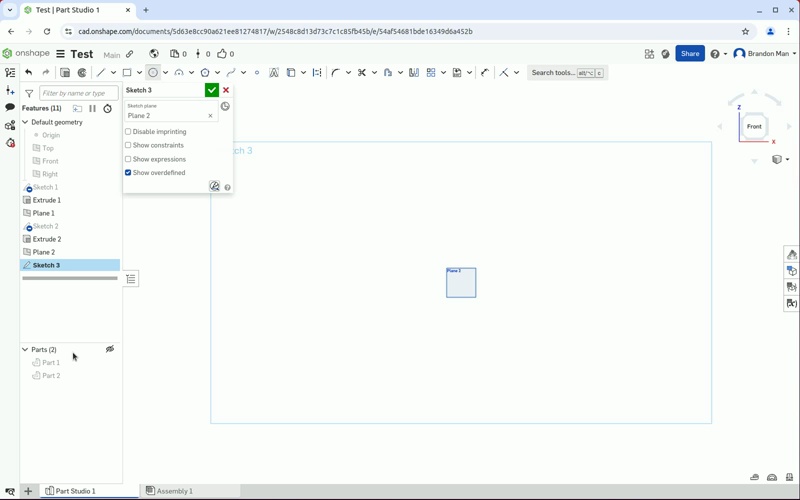
key_down(shift)
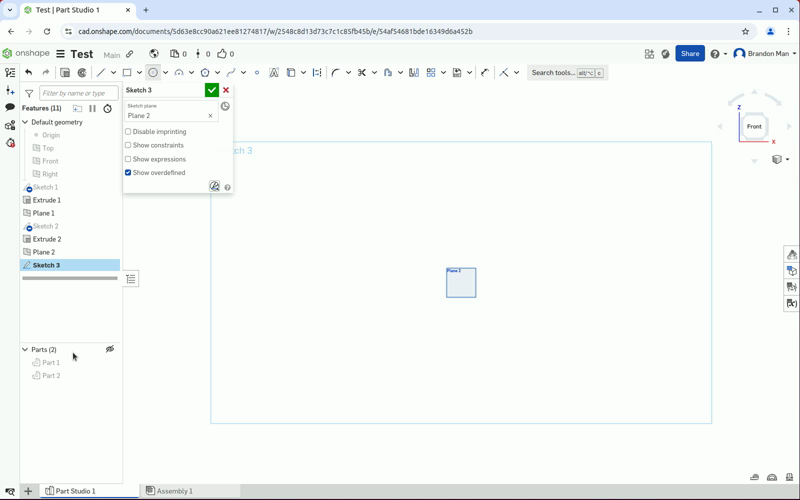
mouse_move(461, 282)
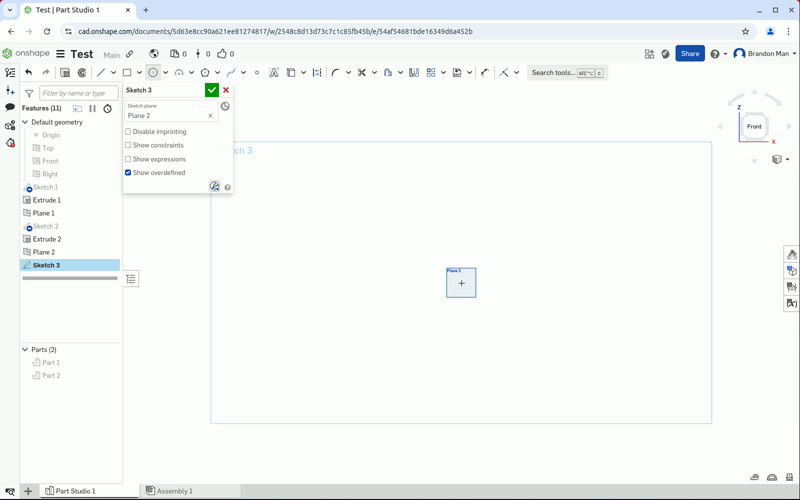
click(461, 282)
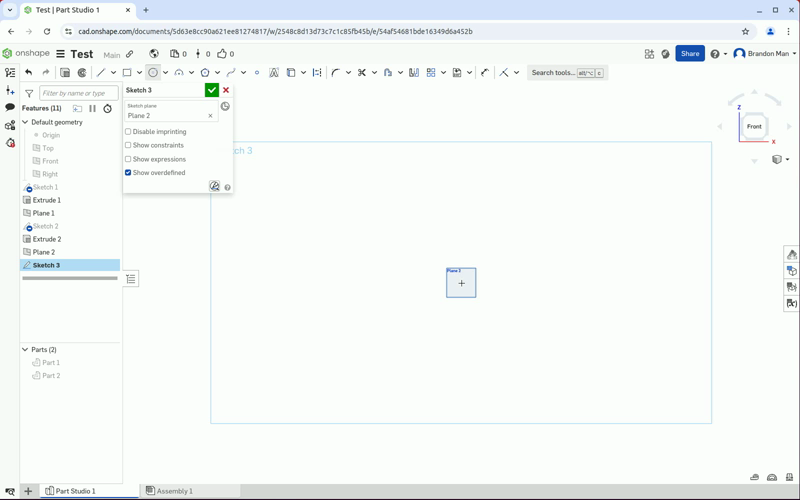
key_up(shift)
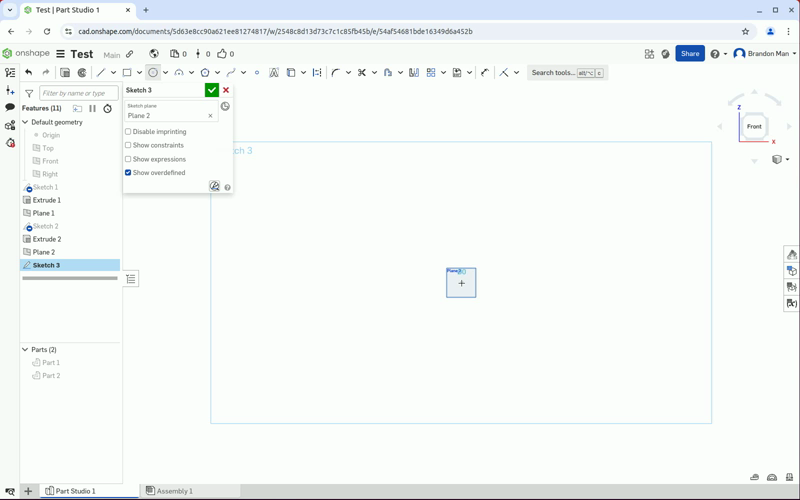
mouse_move(495, 282)
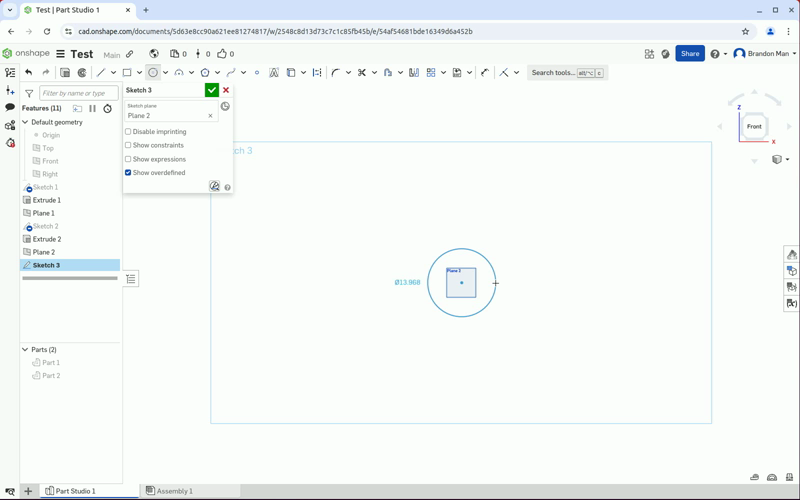
click(495, 282)
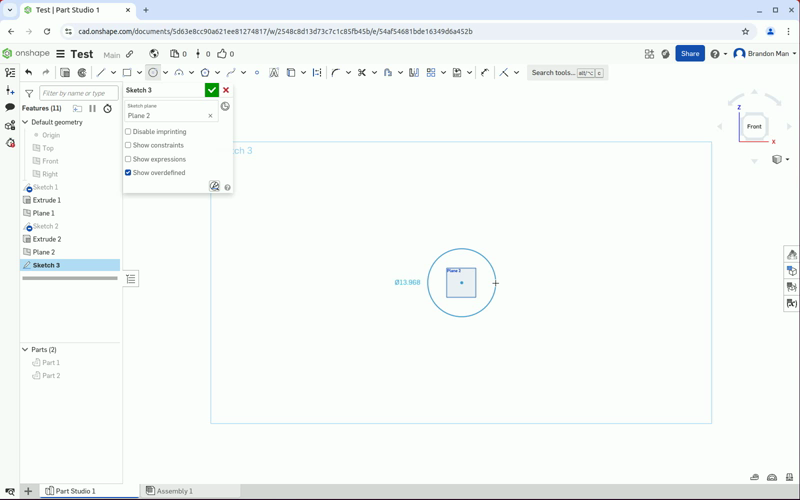
key(esc)
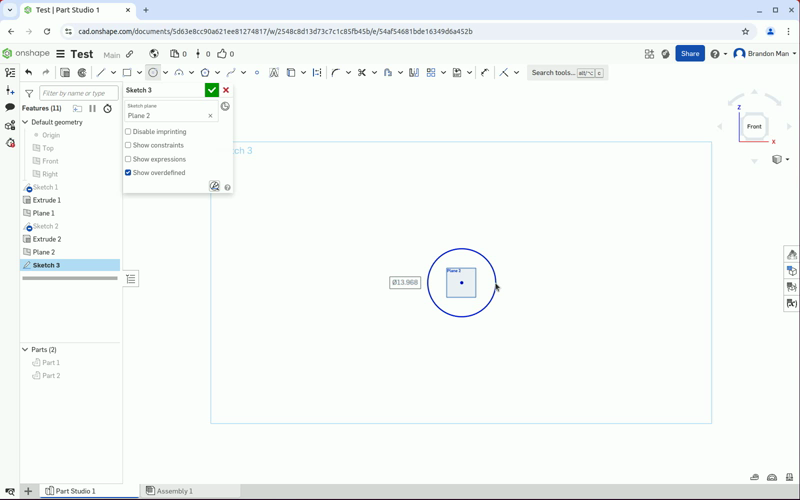
mouse_move(456, 309)
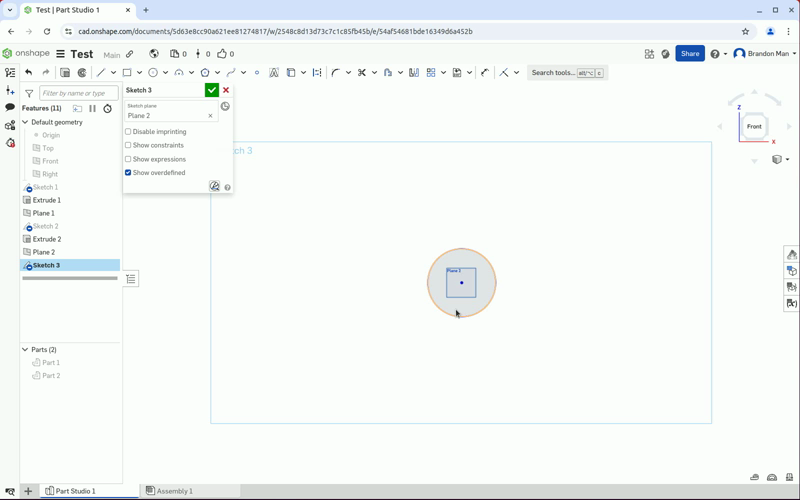
click(456, 309)
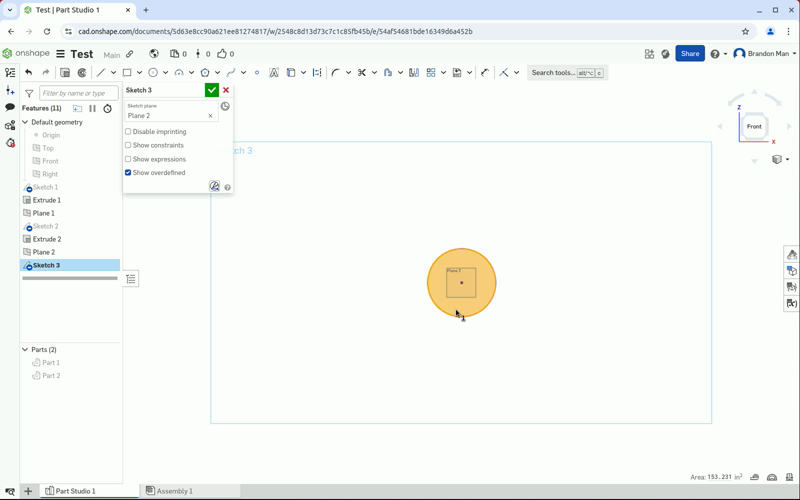
mouse_move(73, 352)
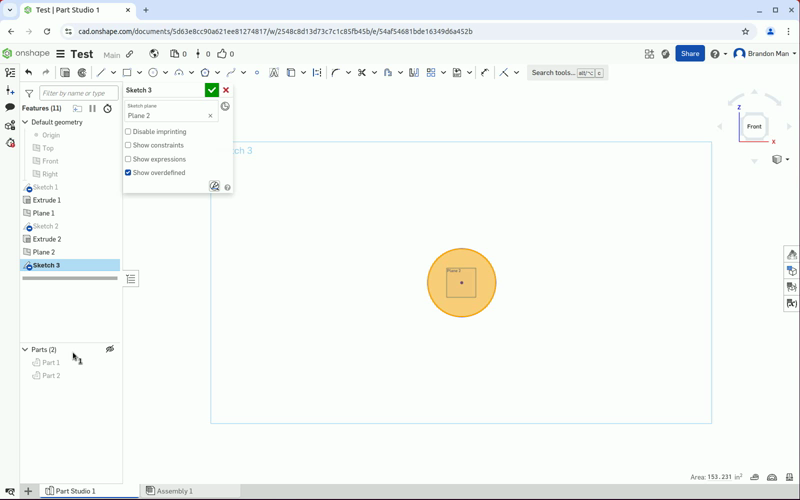
key(shift+y)
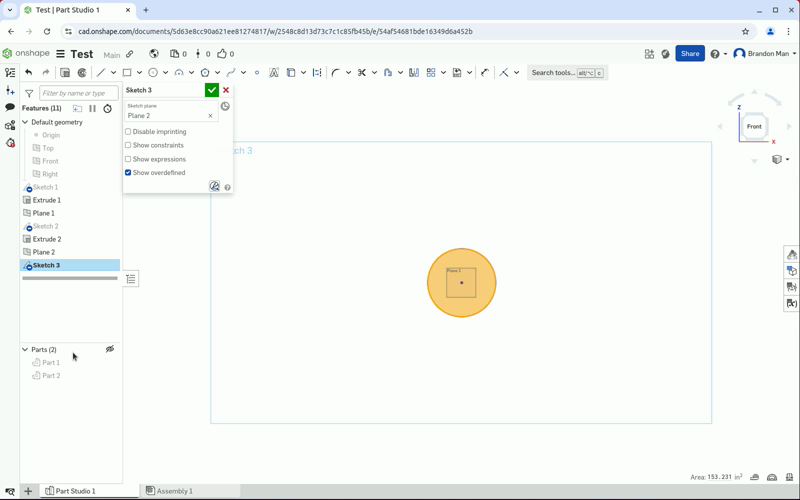
key(shift+e)
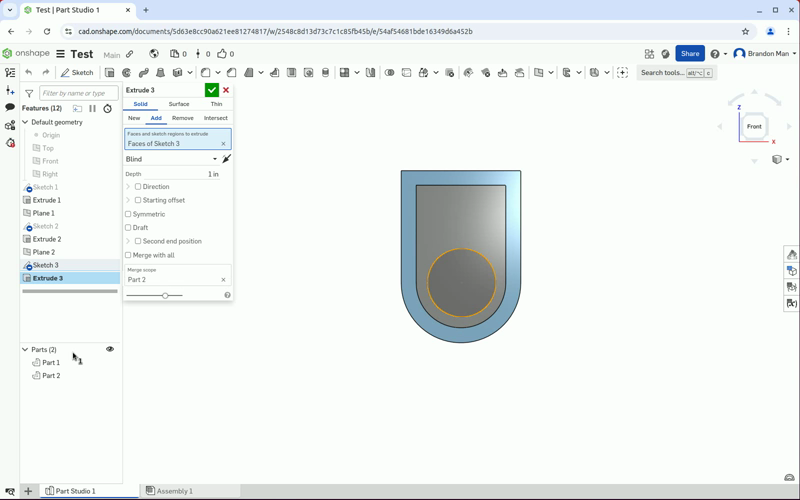
mouse_move(143, 106)
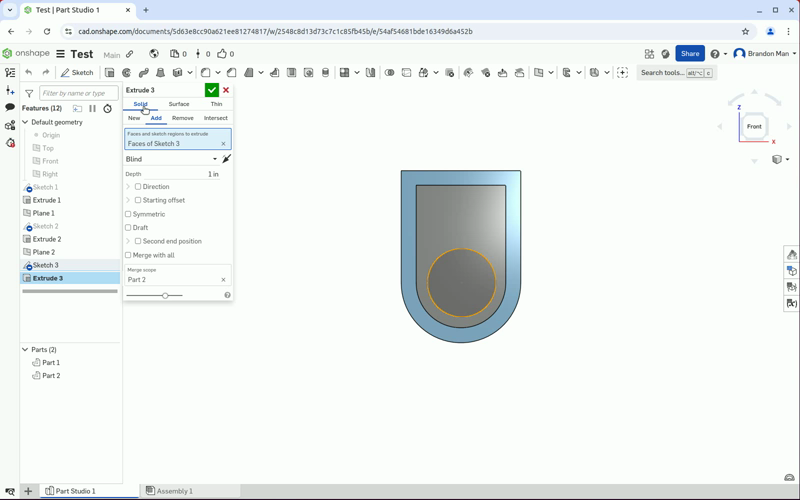
click(143, 106)
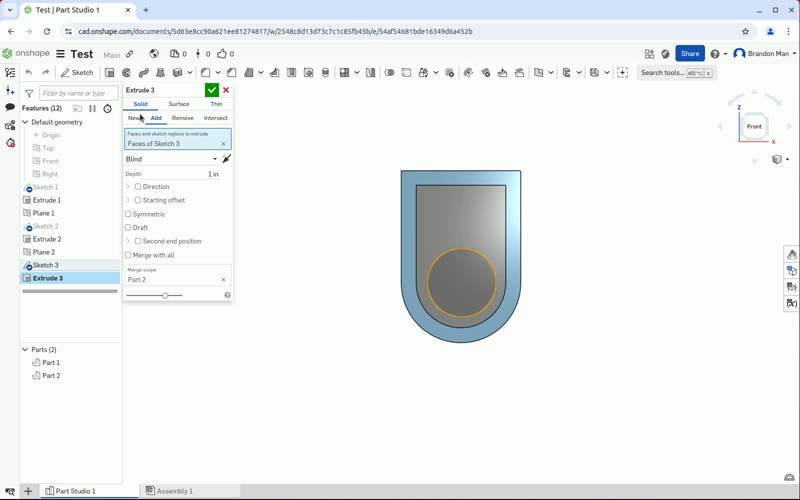
mouse_move(137, 120)
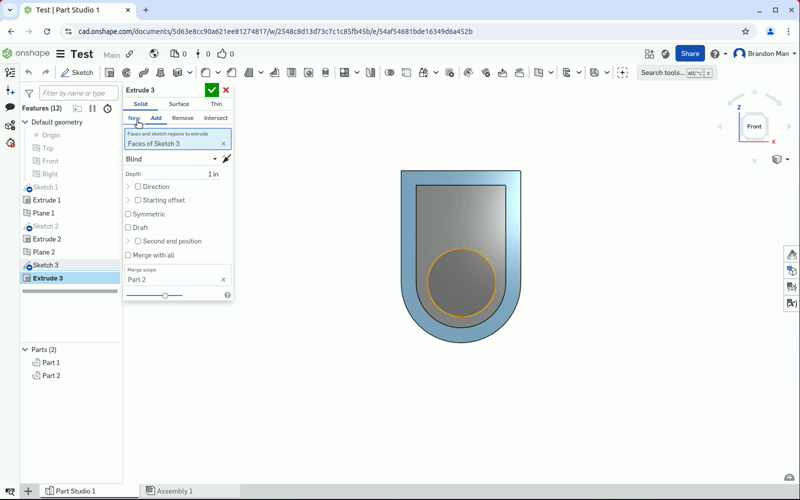
click(137, 120)
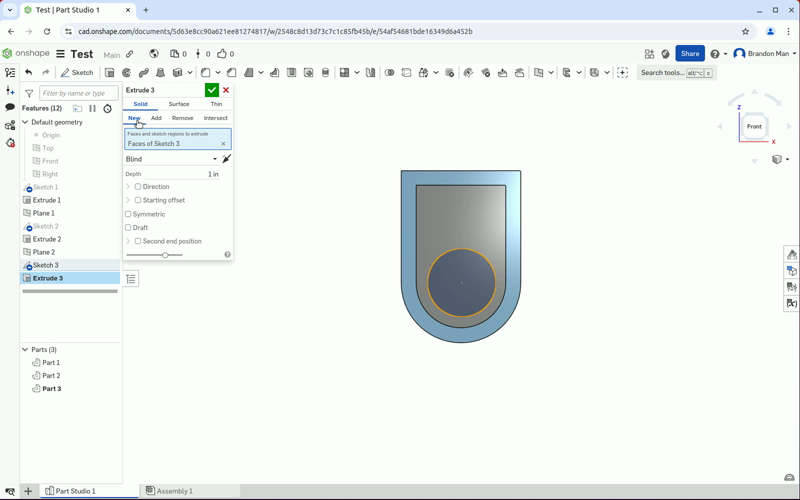
key(tab, 4)
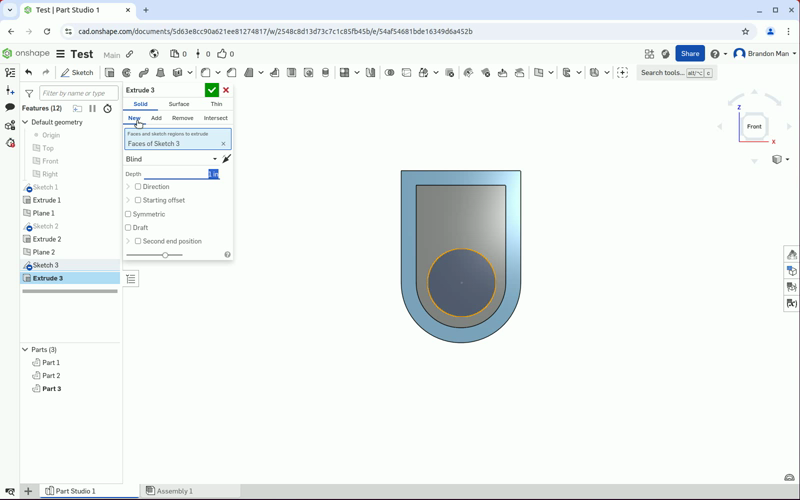
text(8.425)
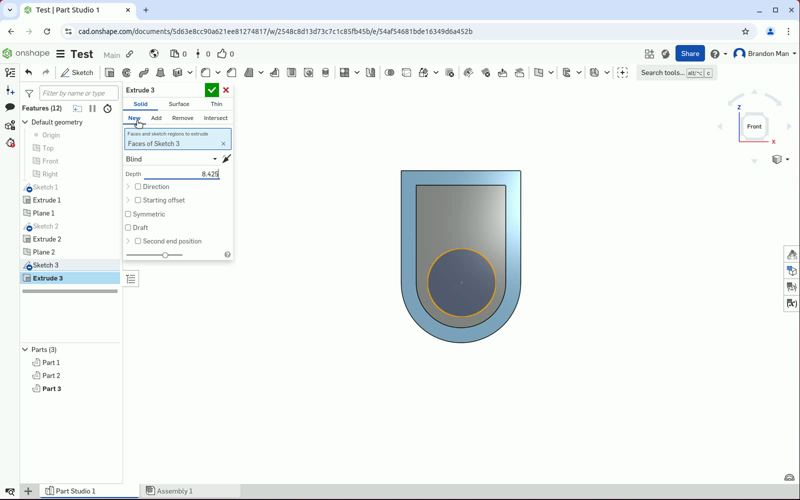
key(enter)
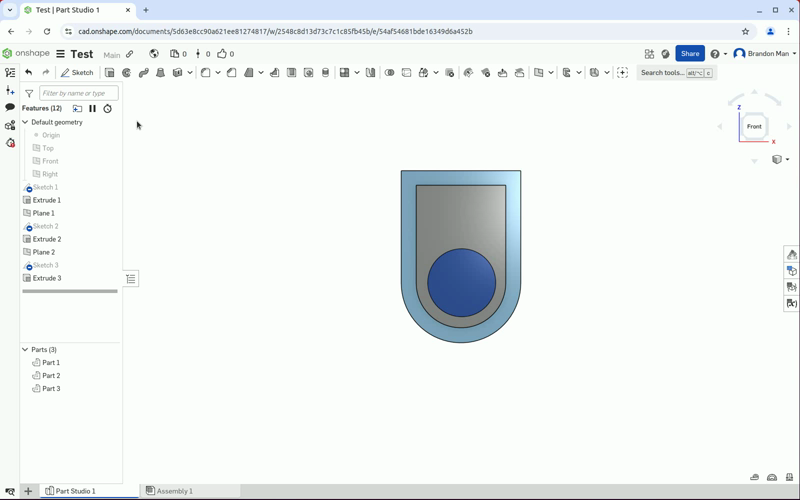
key(shift+h)
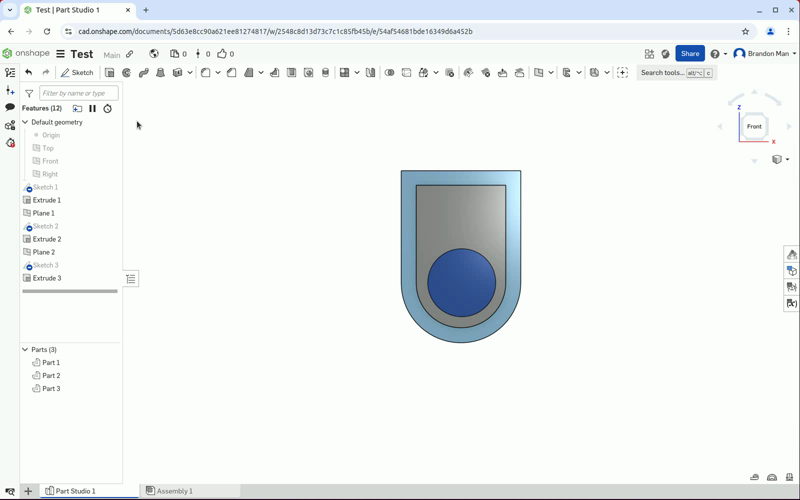
key(shift+h)
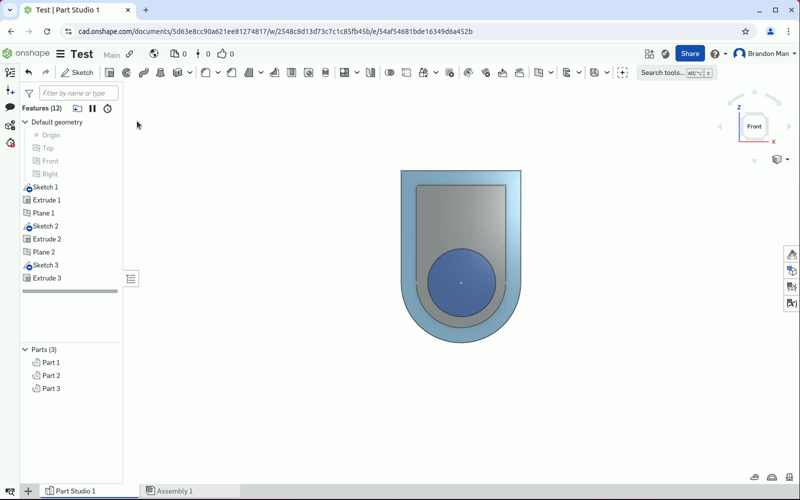
key(shift+7)
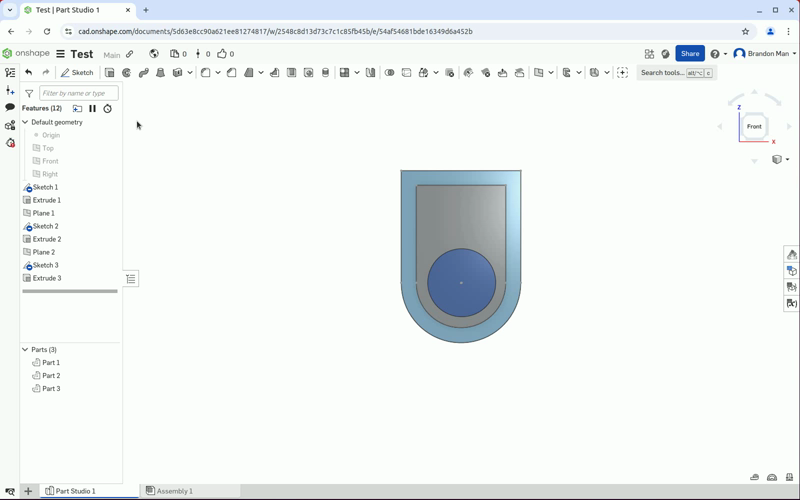
key(left, 2)
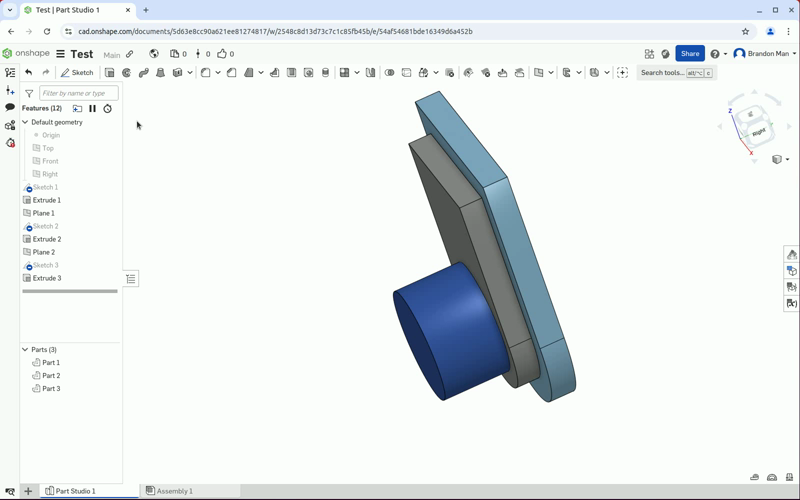
key(down, 2)
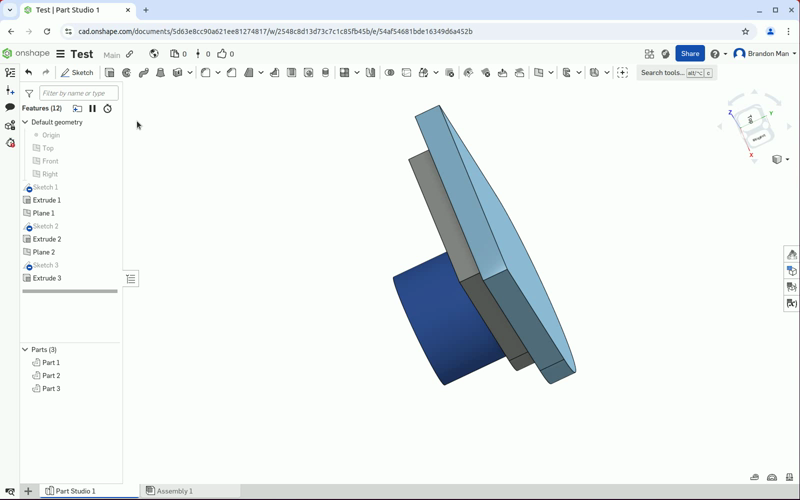
key(up, 2)
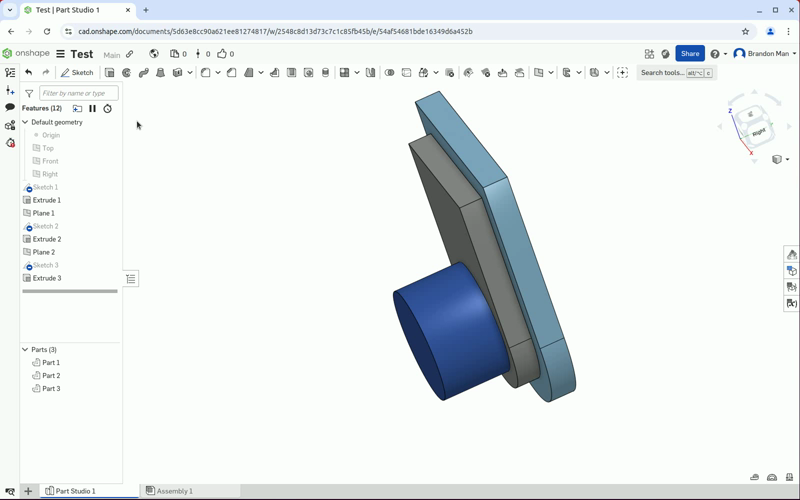
key(right, 2)
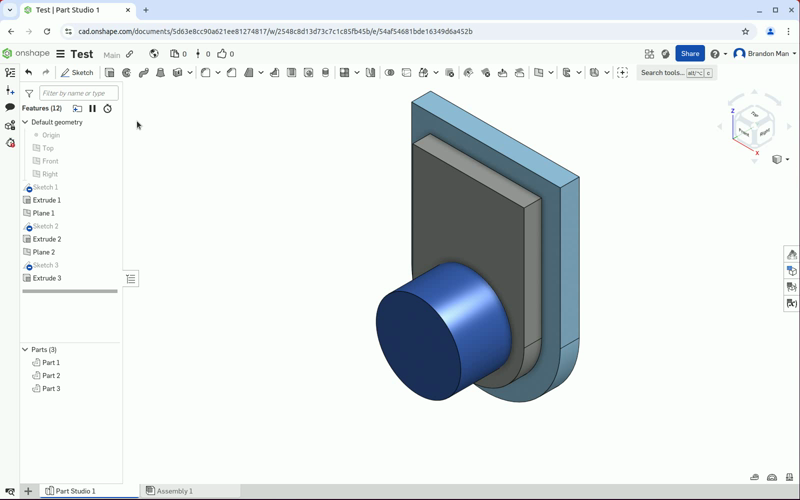
mouse_move(73, 189)
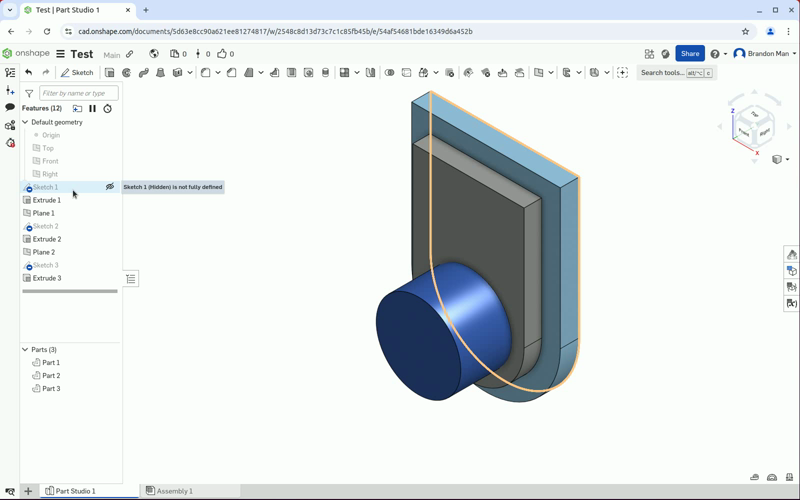
click(73, 189)